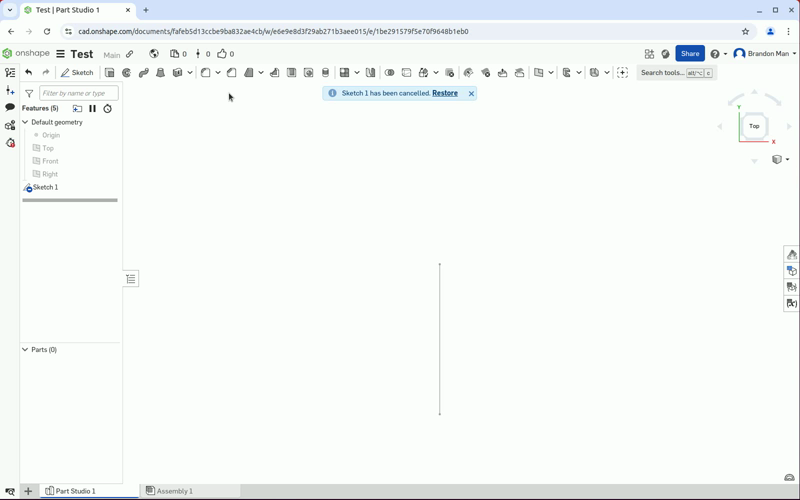
key(shift+h)
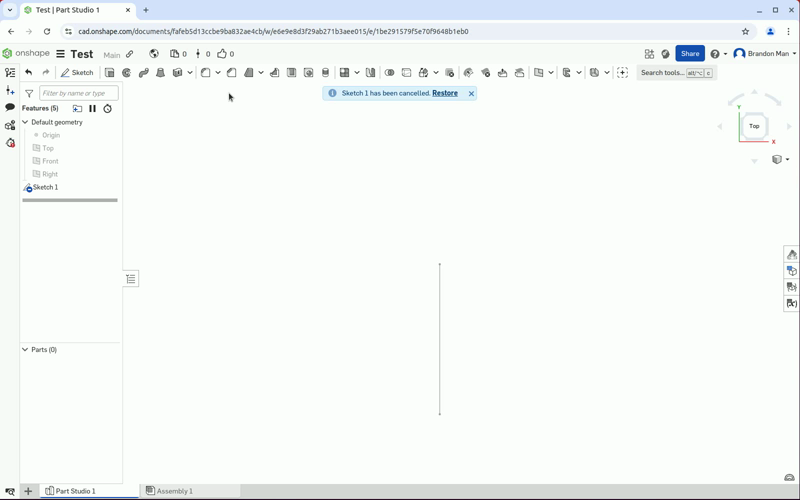
key(shift+s)
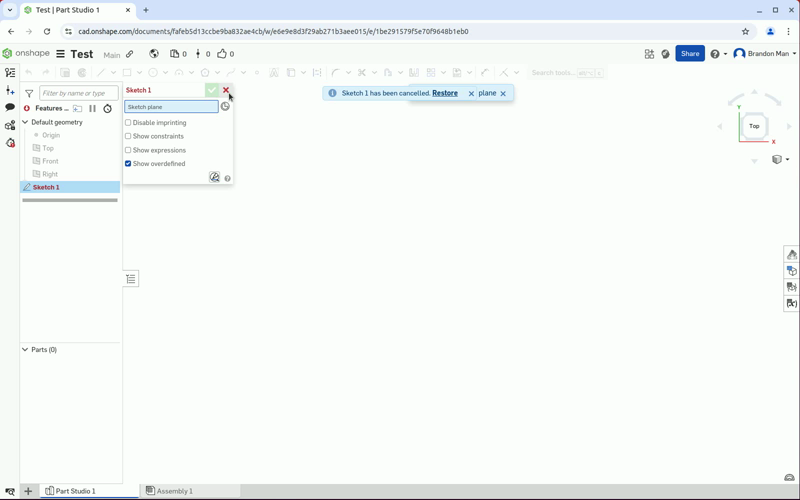
mouse_move(73, 150)
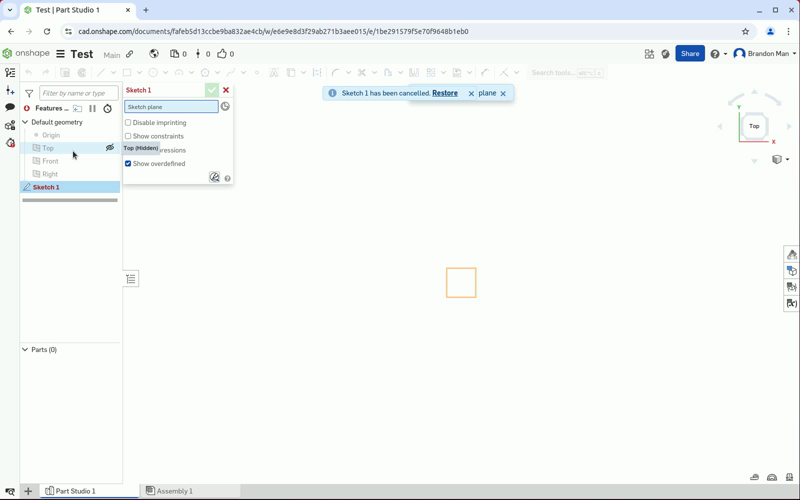
click(73, 150)
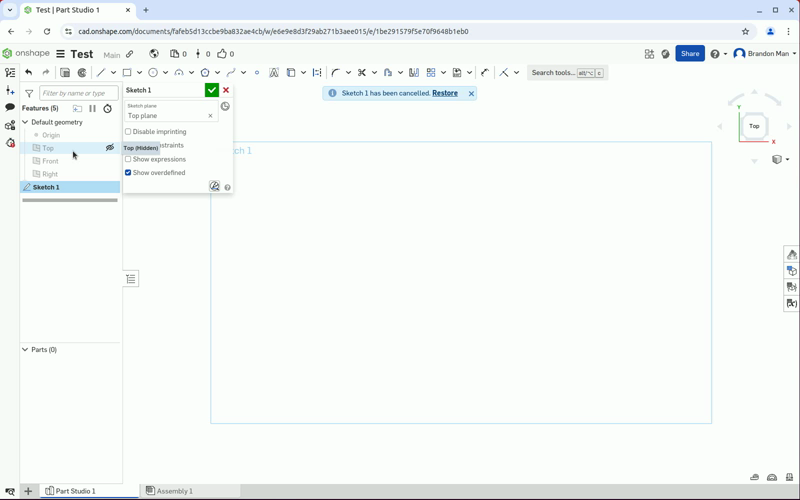
mouse_move(73, 352)
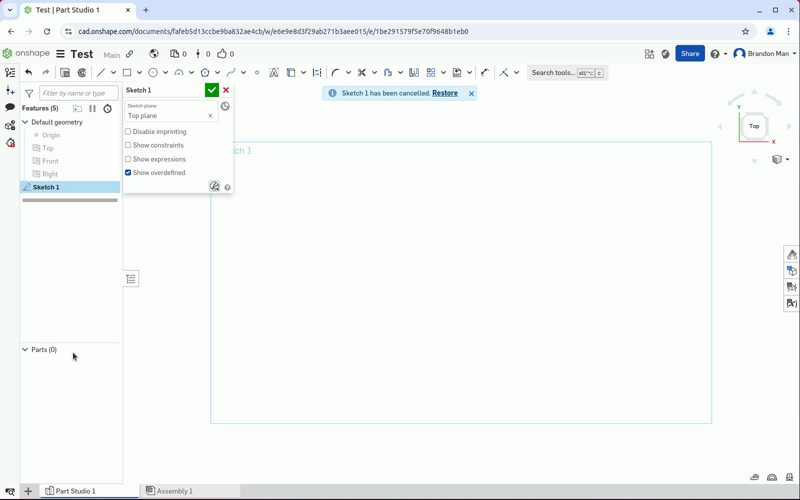
key(y)
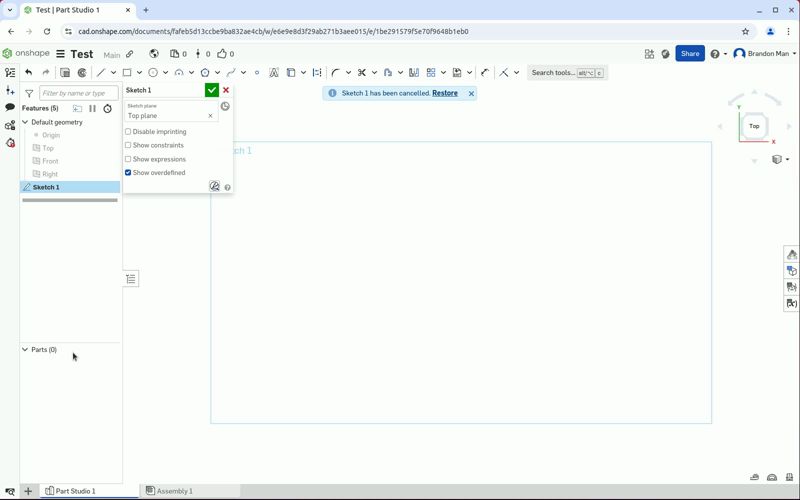
key(c)
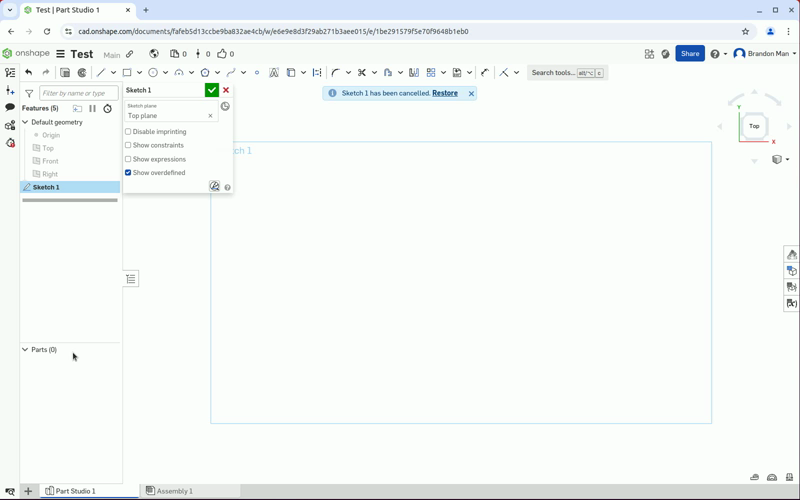
key_down(shift)
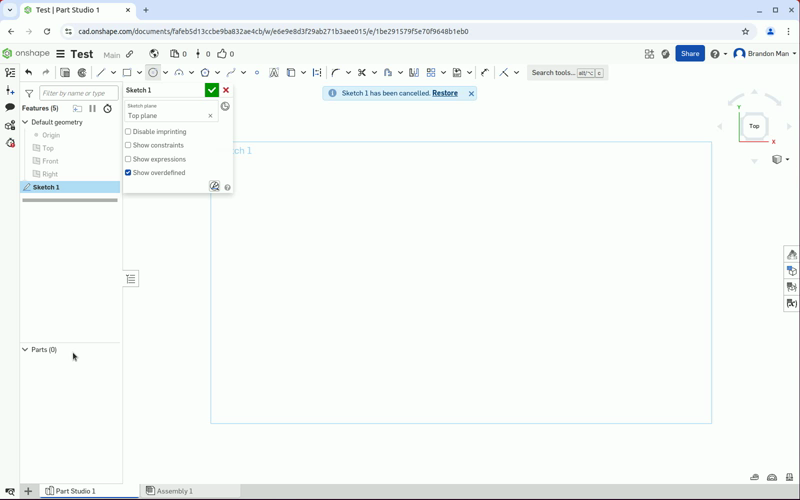
mouse_move(460, 282)
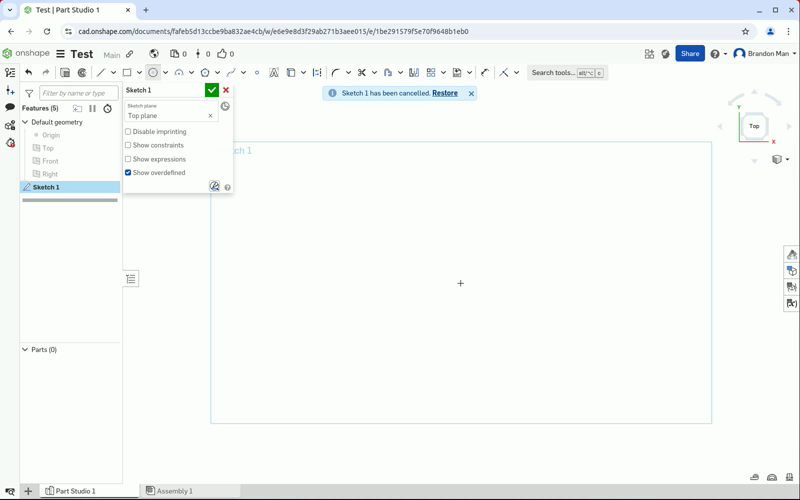
click(460, 282)
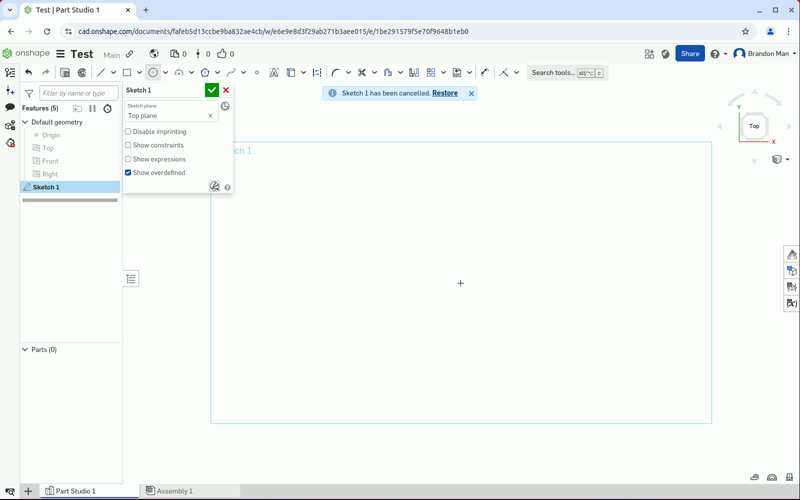
key_up(shift)
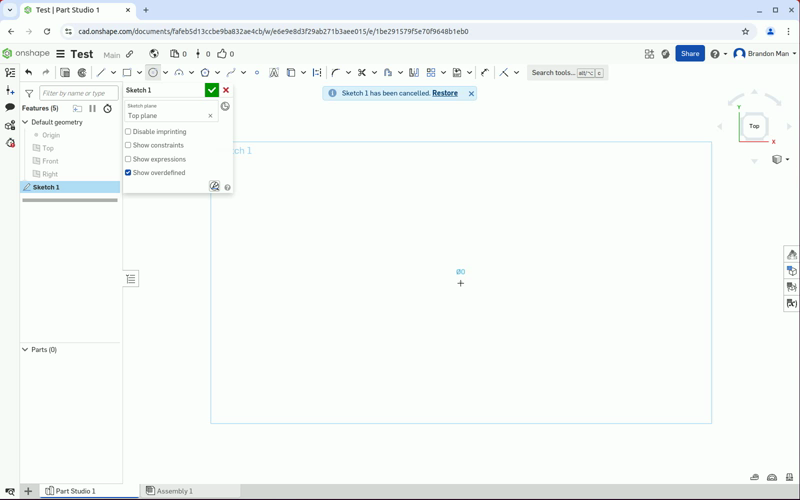
mouse_move(472, 282)
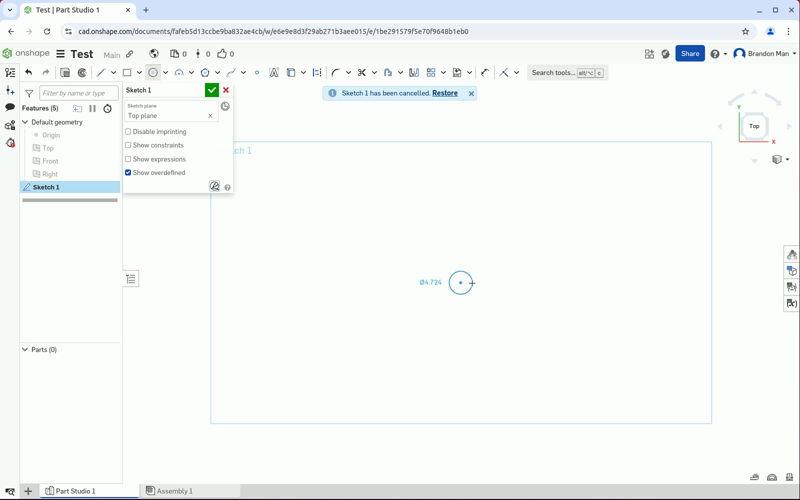
click(472, 282)
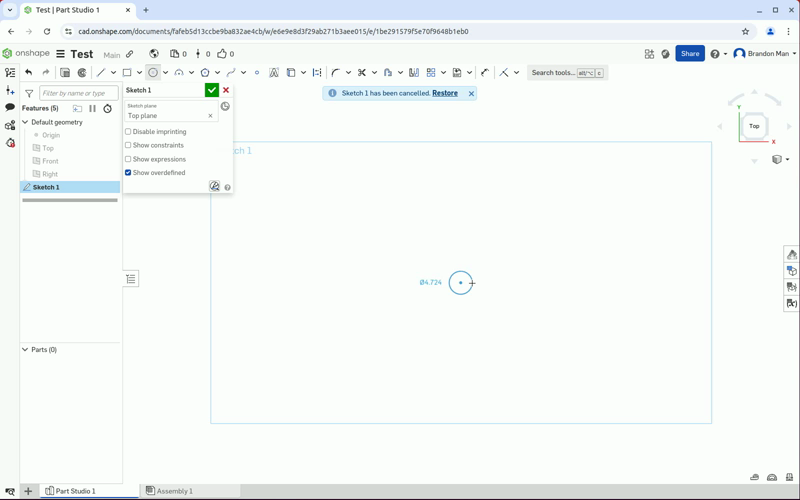
key(esc)
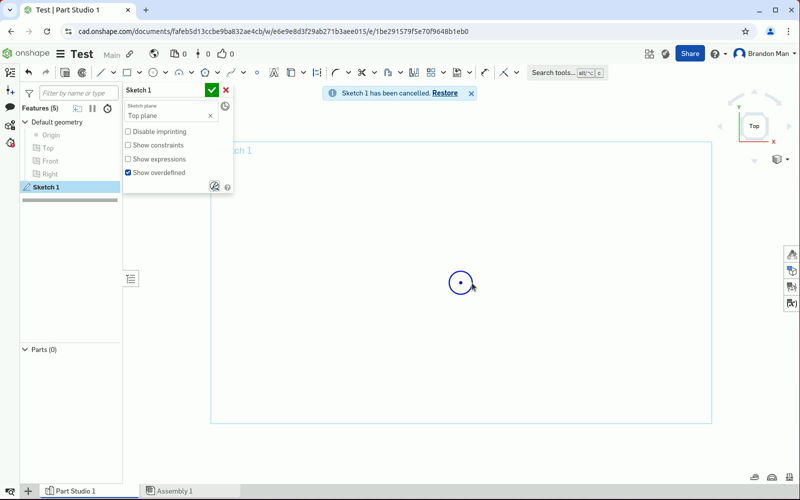
mouse_move(464, 277)
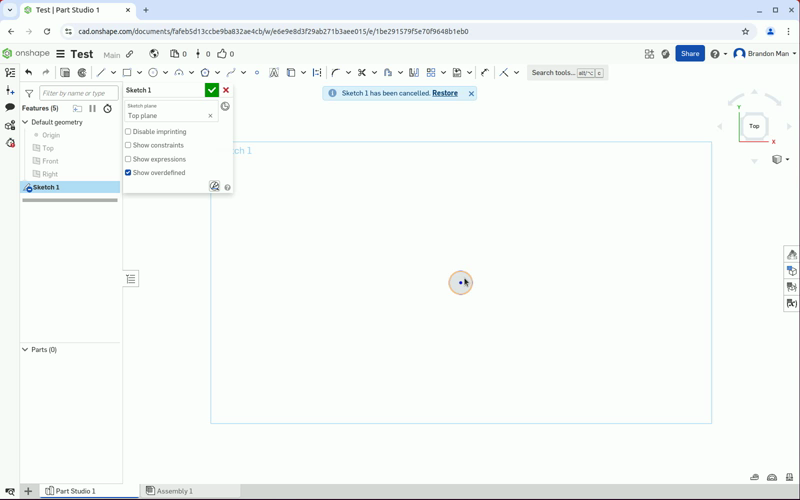
scroll(6)
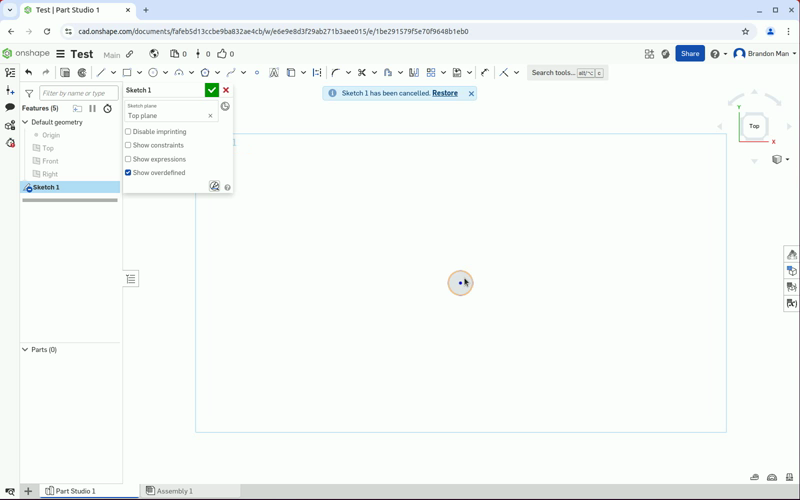
scroll(6)
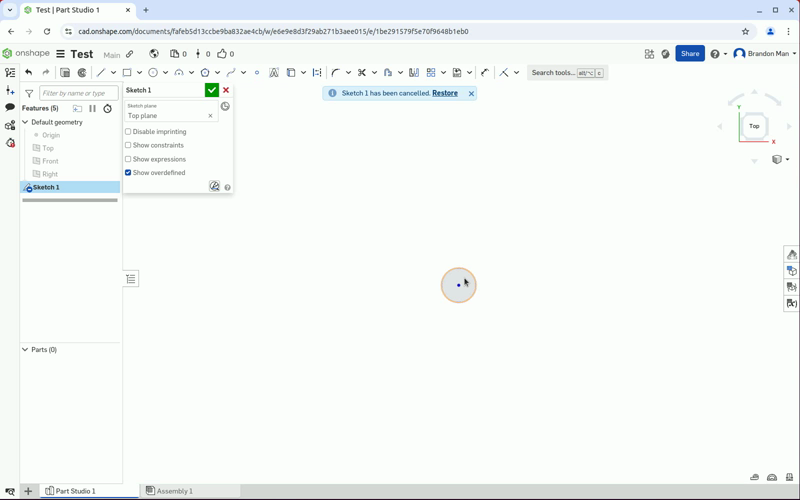
scroll(6)
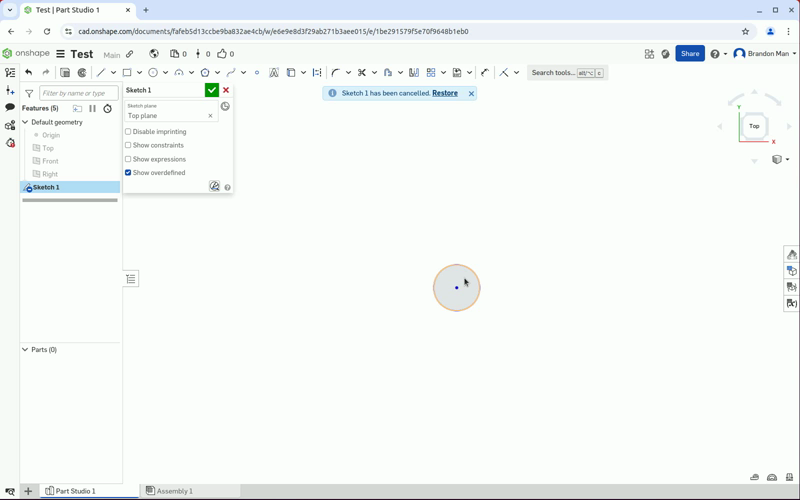
scroll(6)
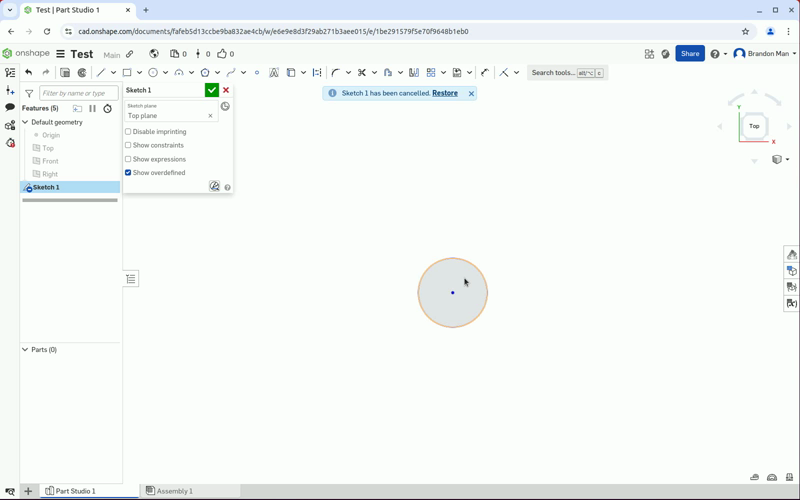
scroll(6)
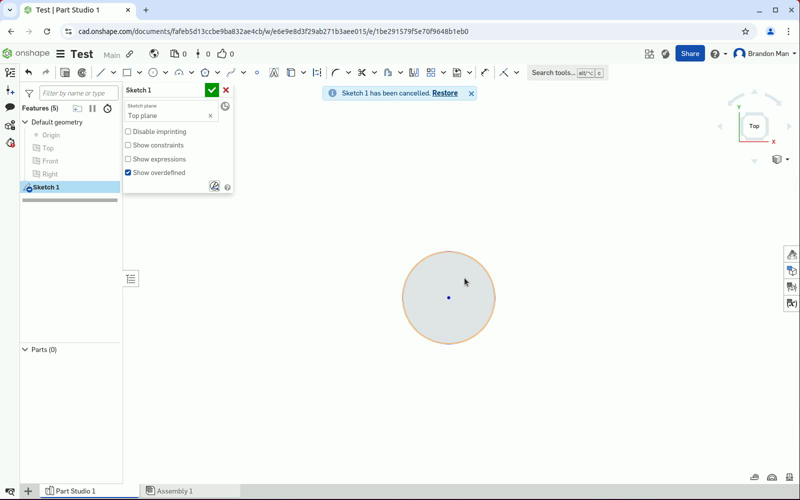
scroll(6)
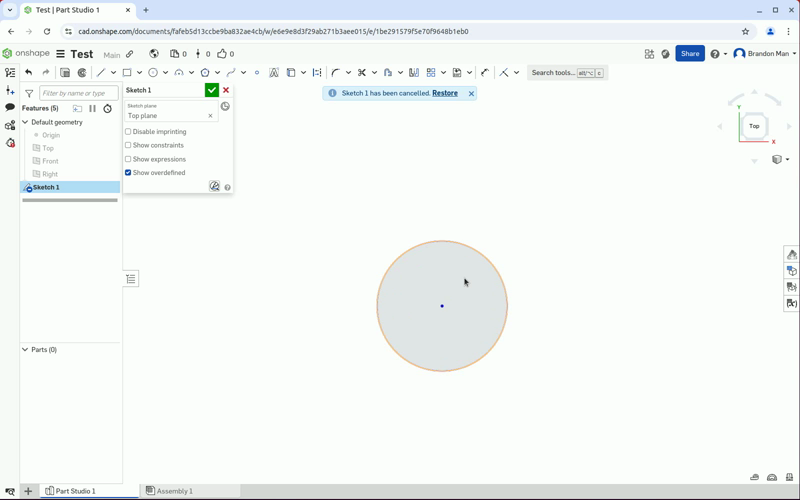
scroll(6)
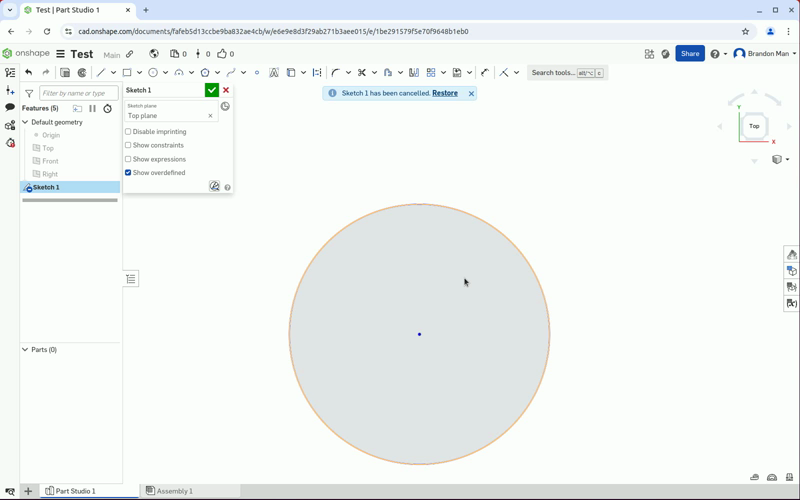
click(464, 277)
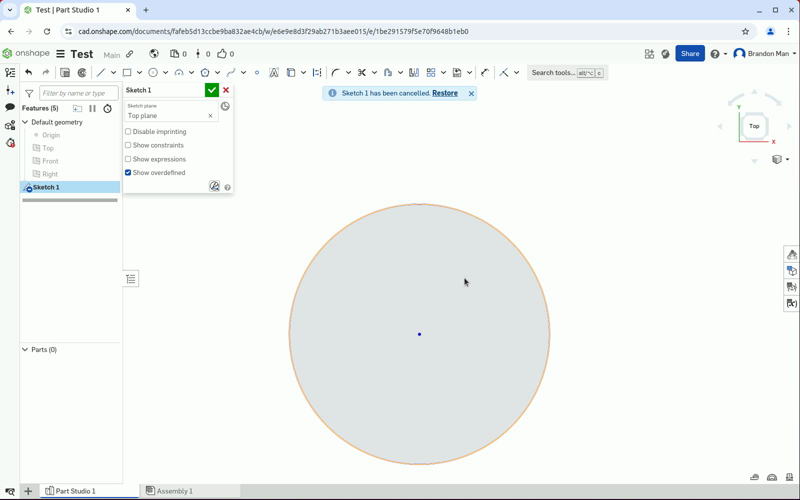
scroll(-6)
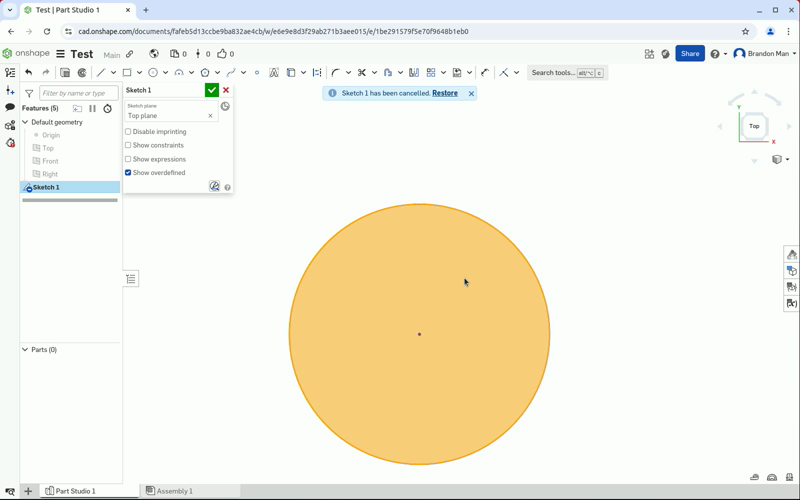
scroll(-6)
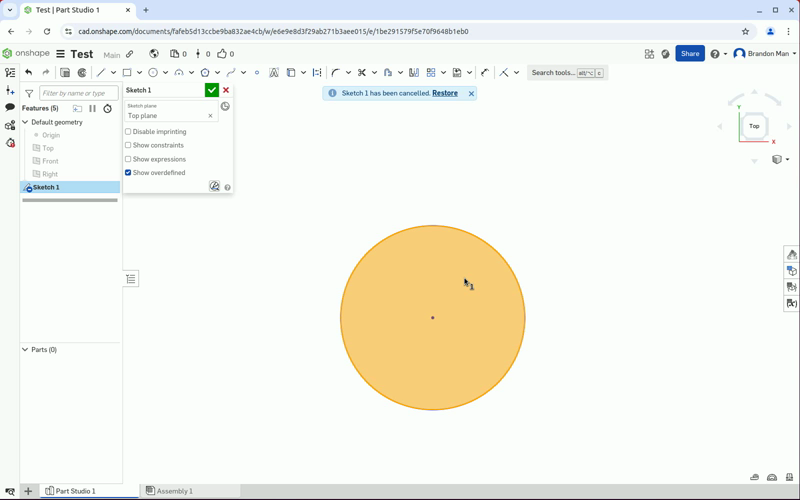
scroll(-6)
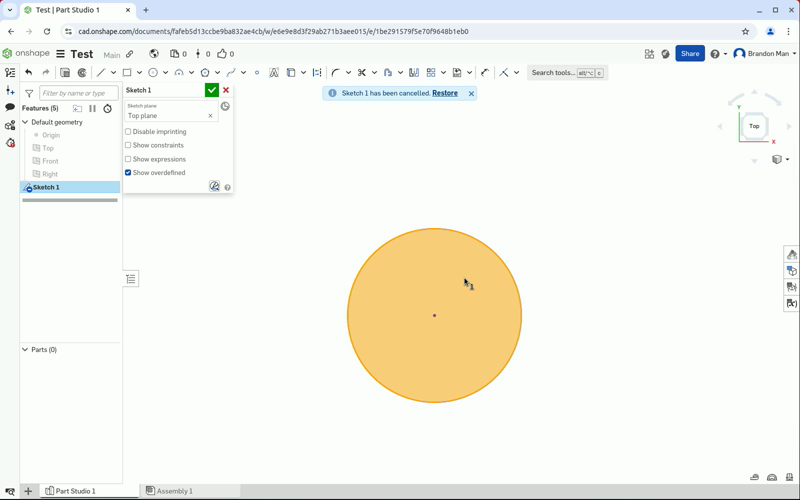
scroll(-6)
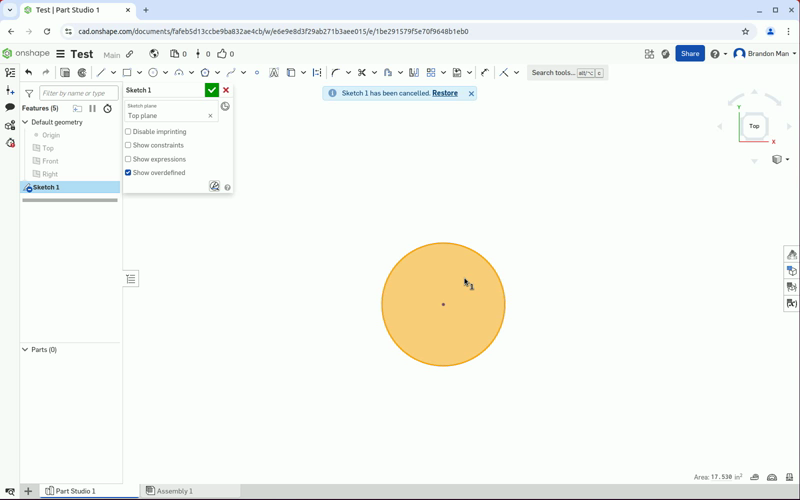
scroll(-6)
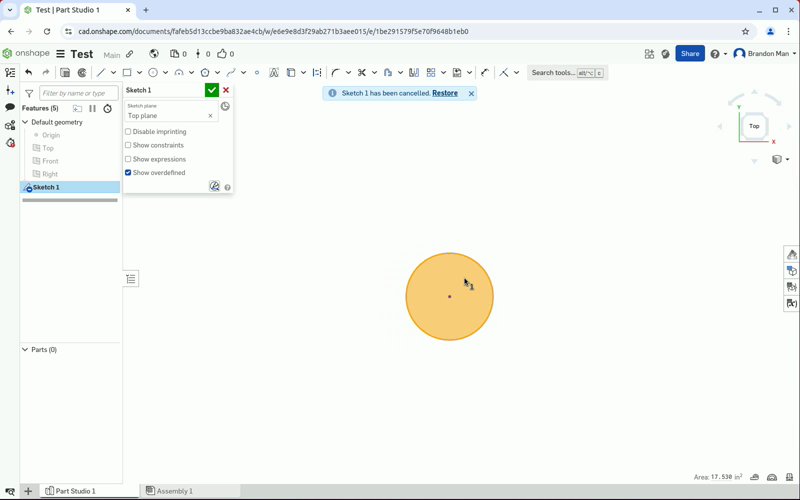
scroll(-6)
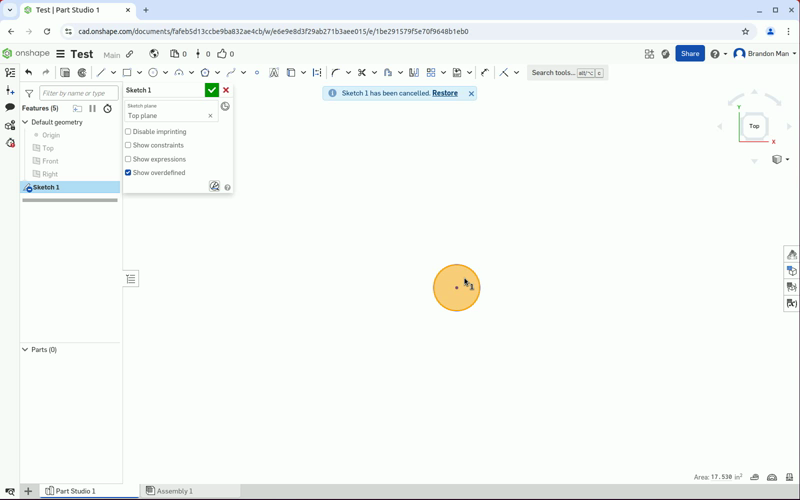
scroll(-6)
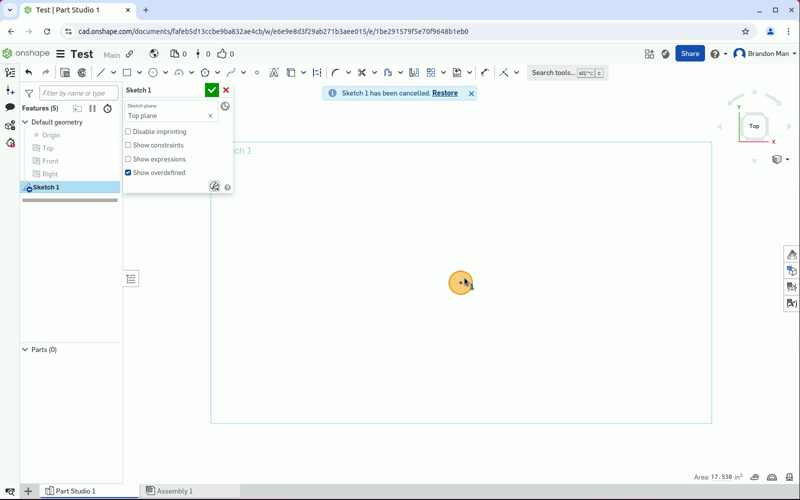
mouse_move(73, 352)
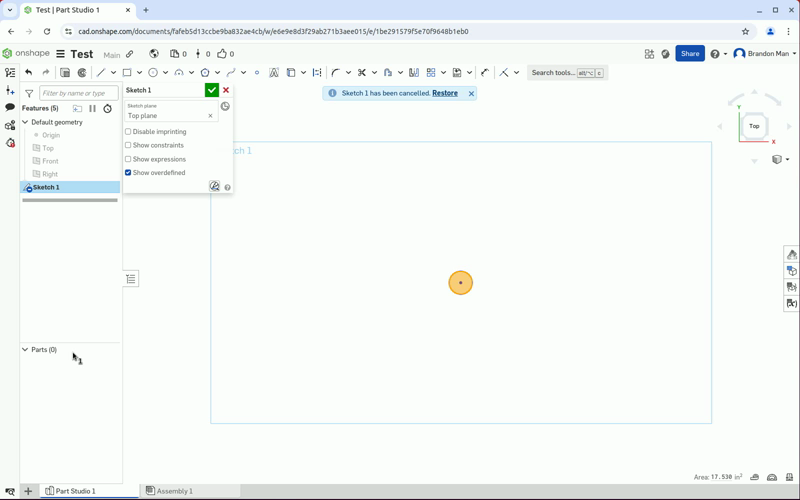
key(shift+y)
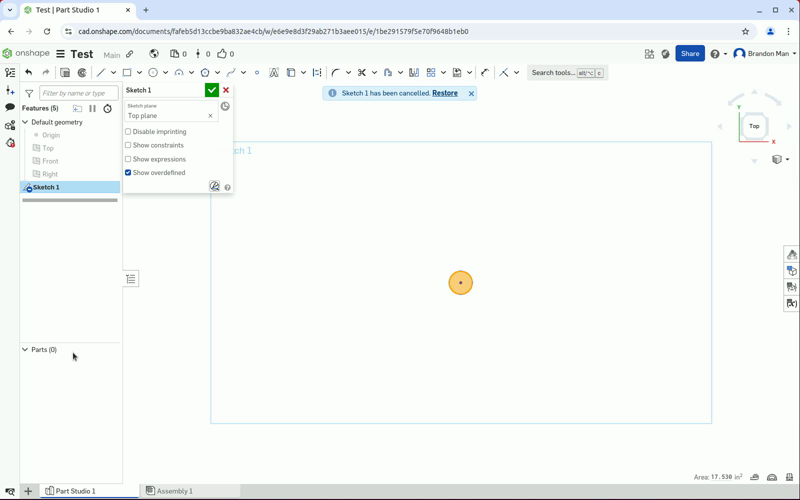
key(shift+e)
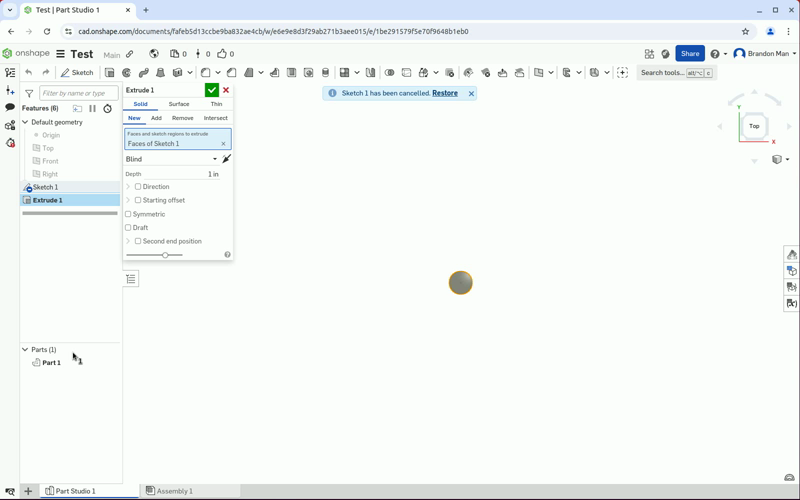
mouse_move(143, 106)
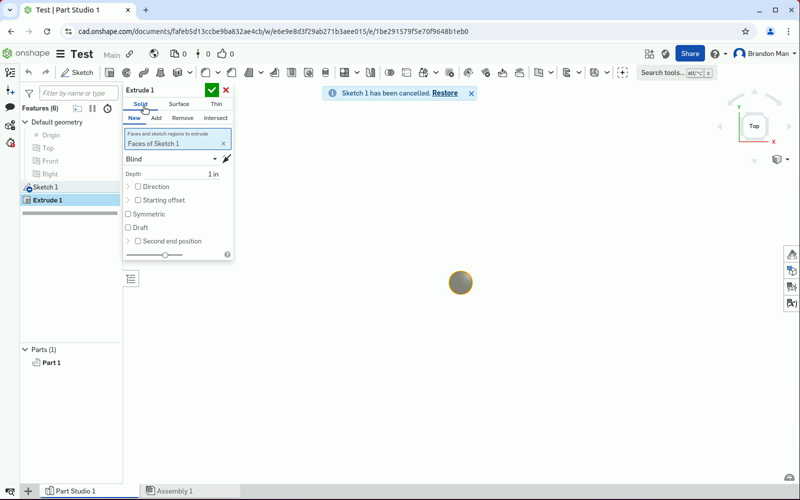
click(143, 106)
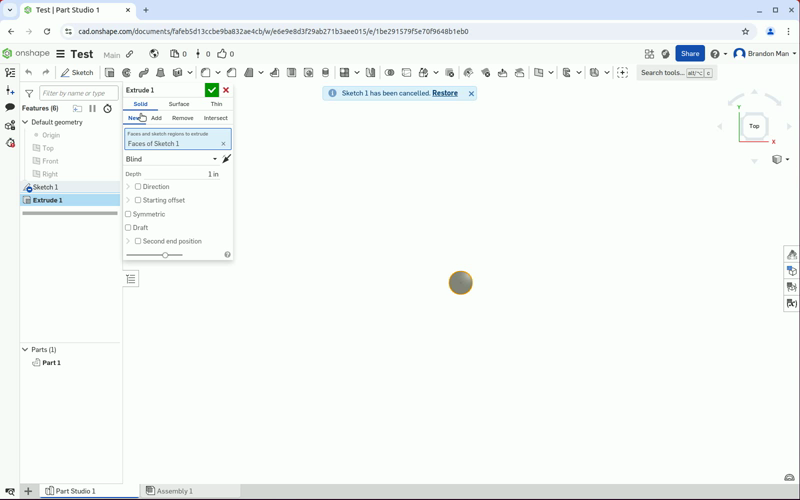
mouse_move(137, 120)
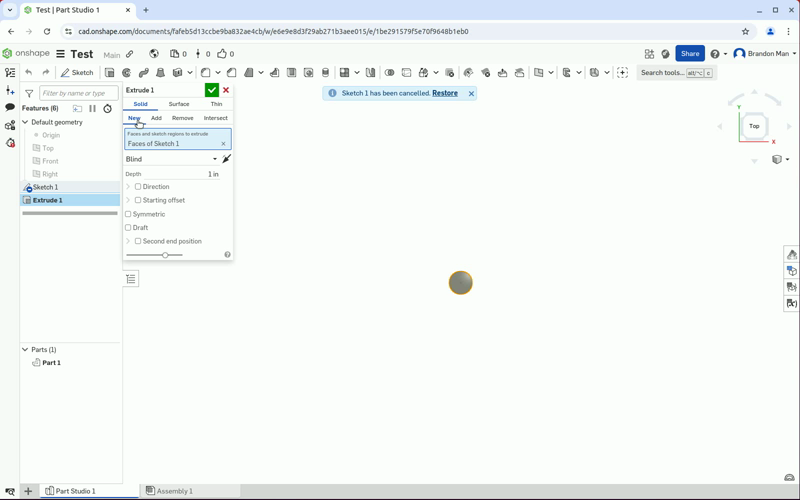
click(137, 120)
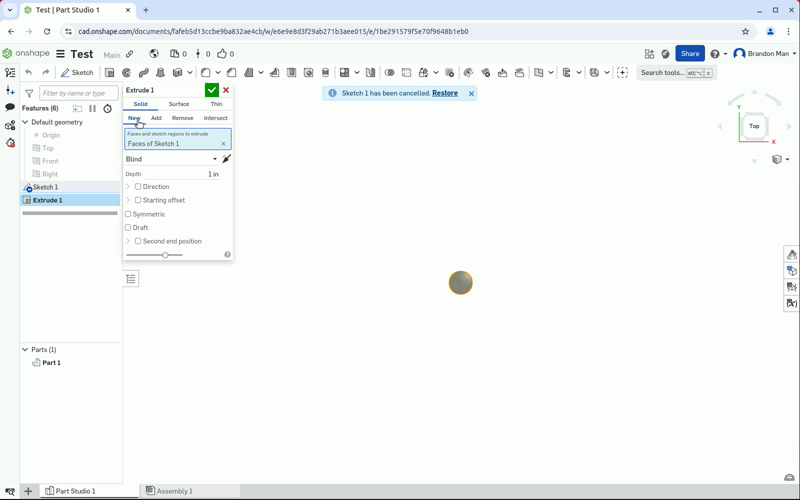
key(tab, 4)
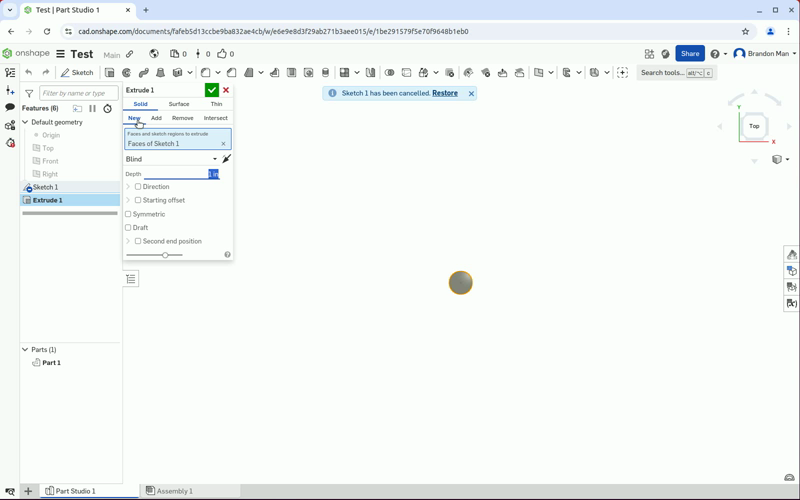
text(23.108)
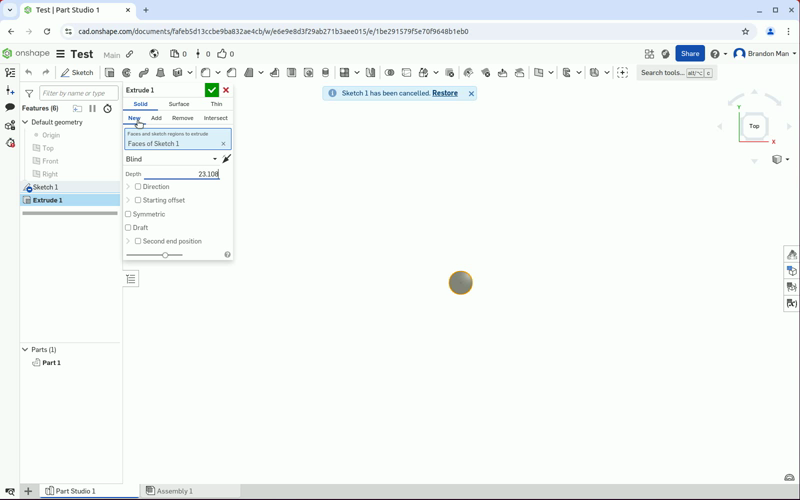
key(enter)
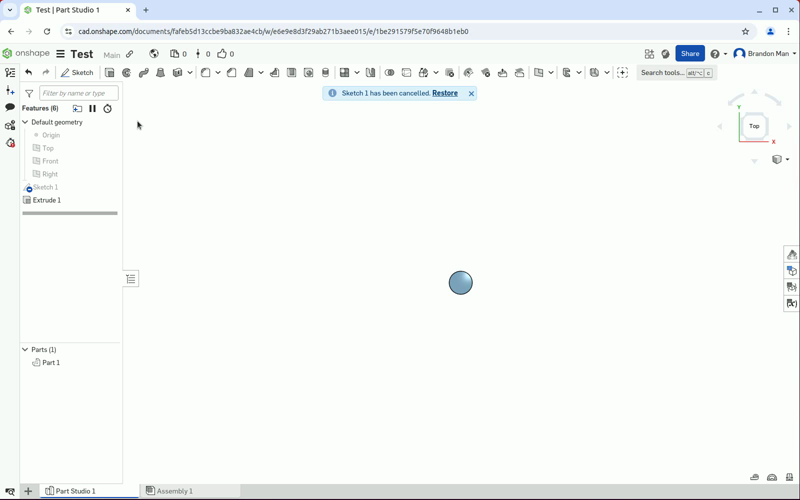
key(shift+h)
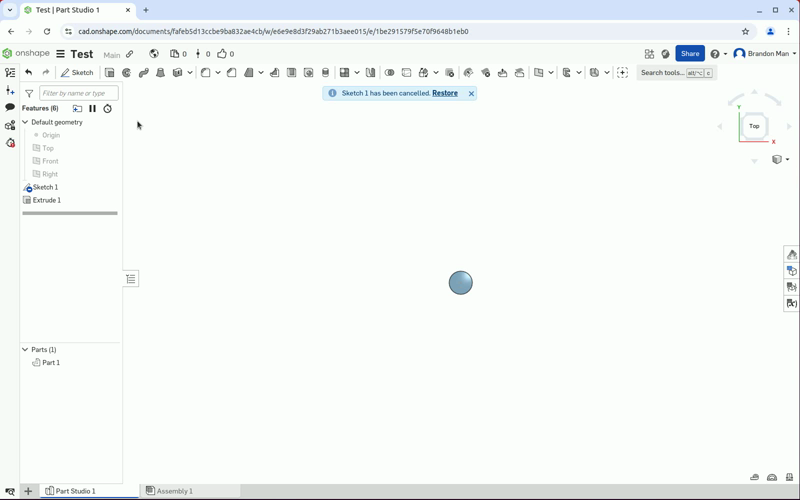
key(shift+h)
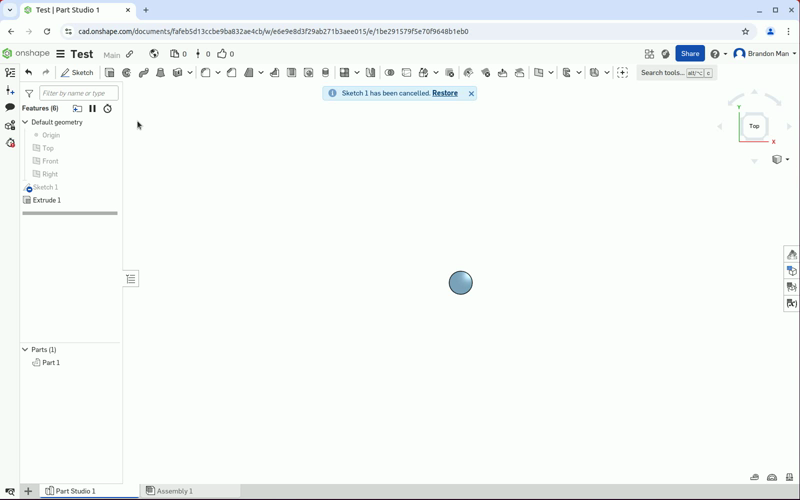
mouse_move(73, 189)
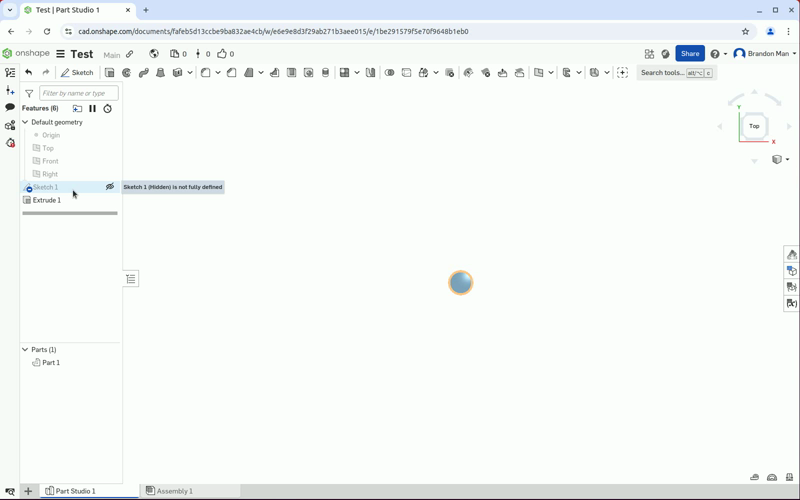
click(73, 189)
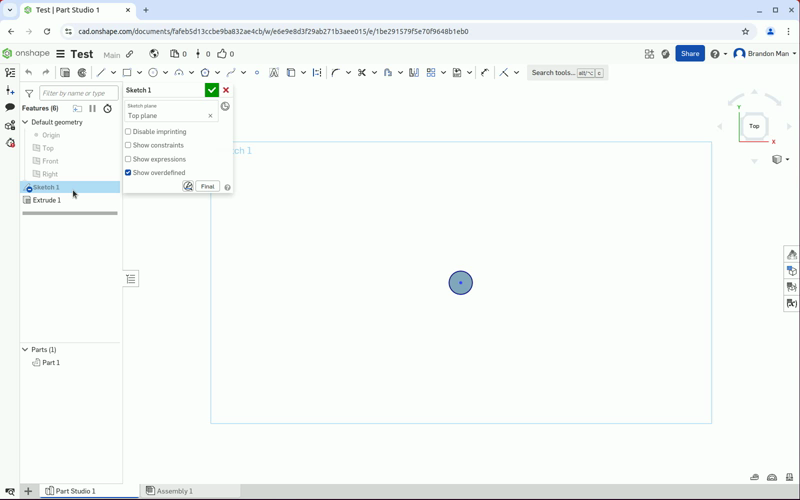
mouse_move(229, 92)
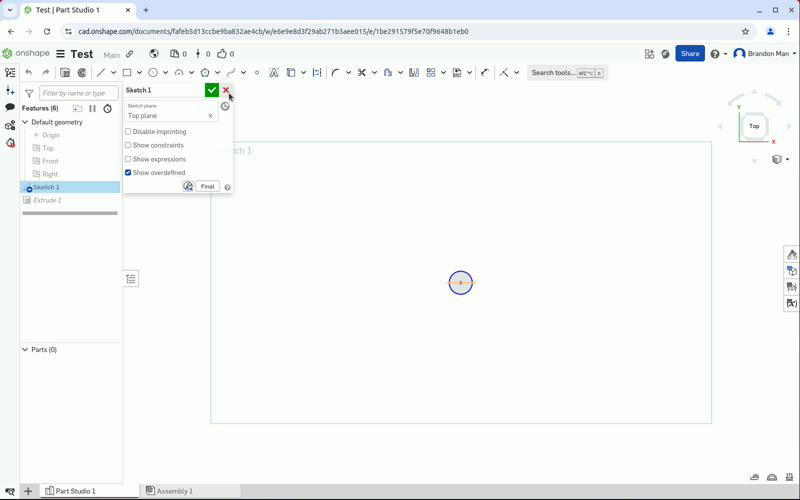
click(229, 92)
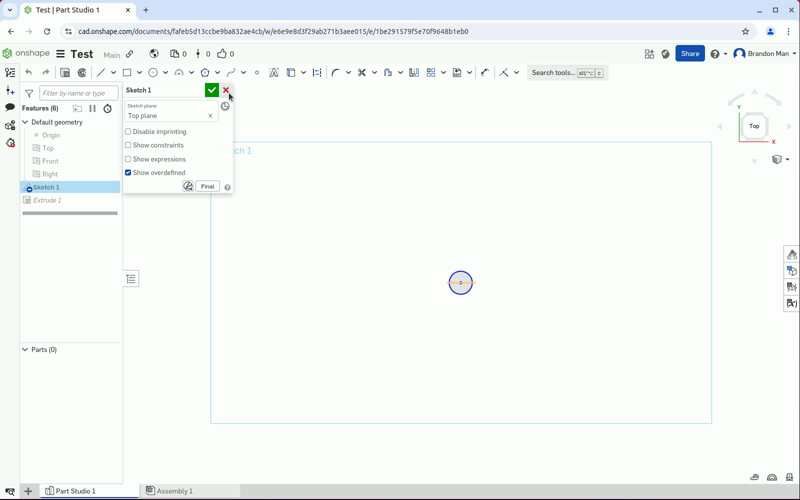
key(shift+s)
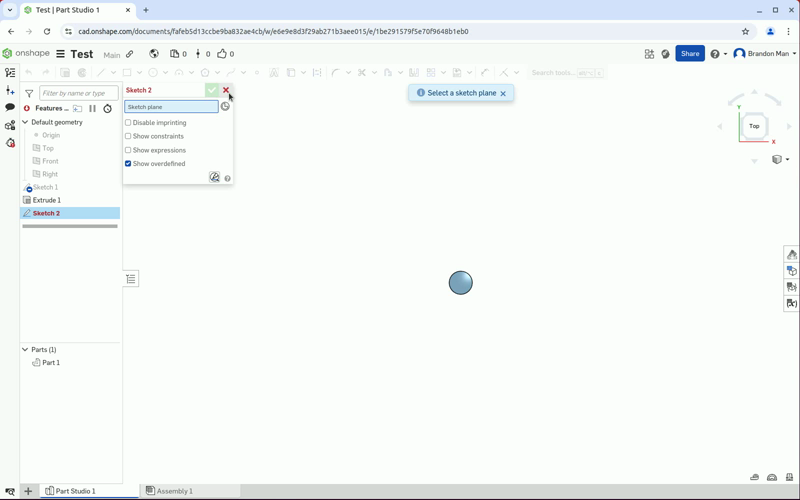
mouse_move(73, 150)
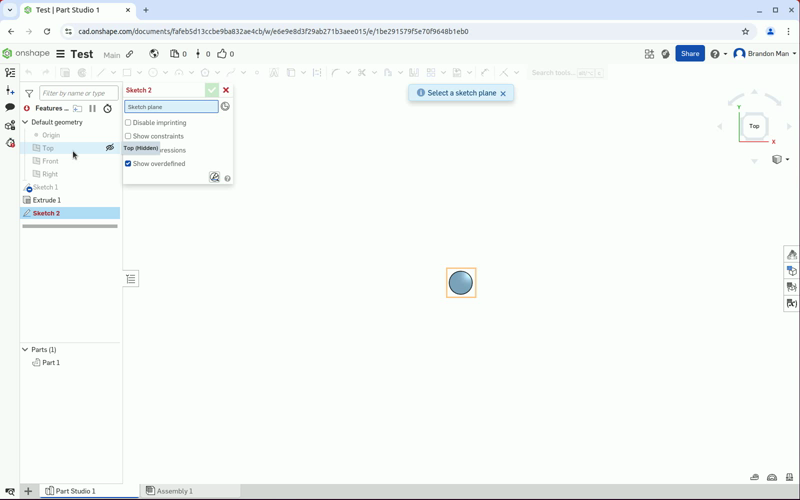
click(73, 150)
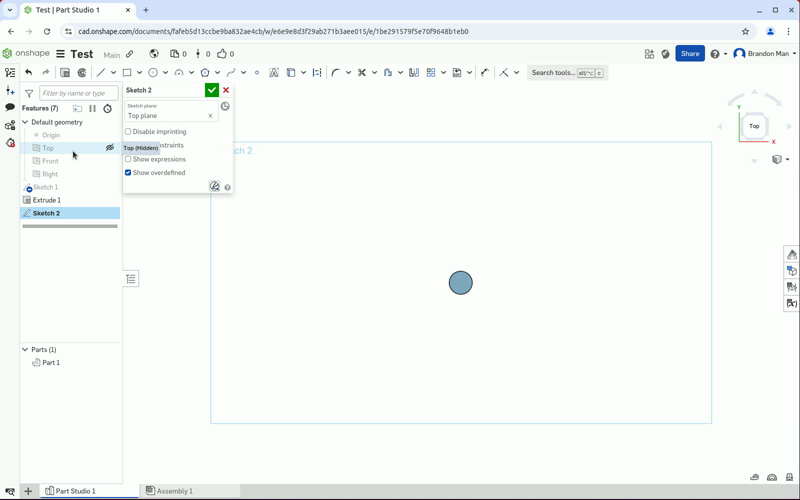
mouse_move(73, 352)
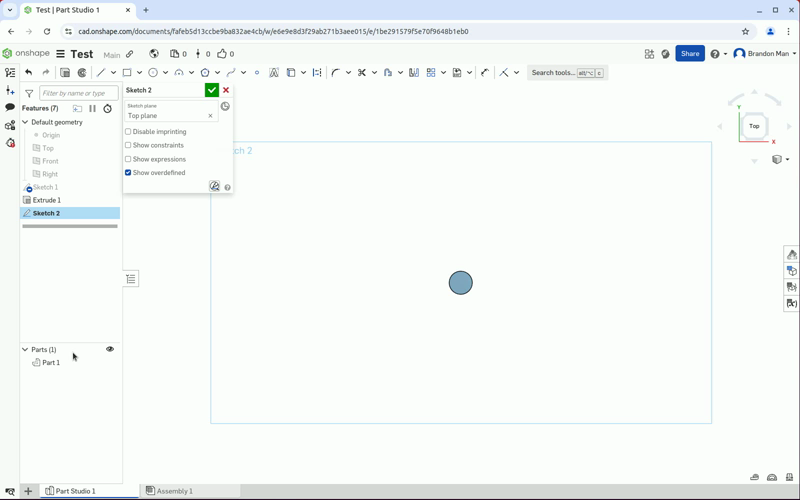
key(y)
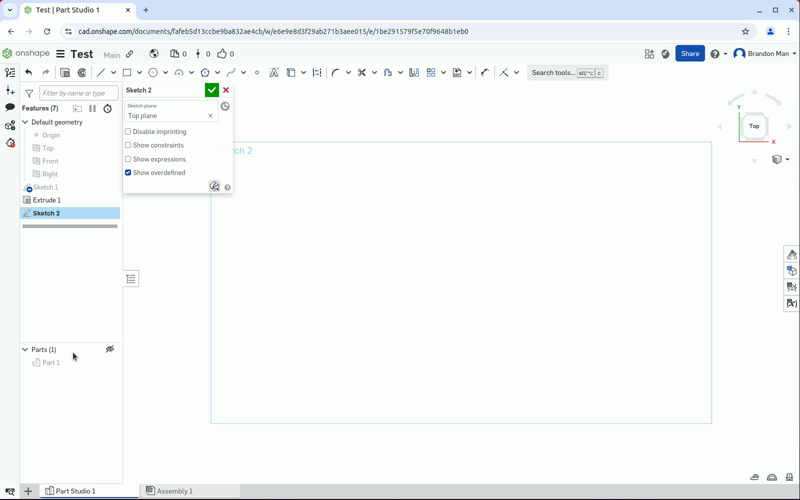
key(l)
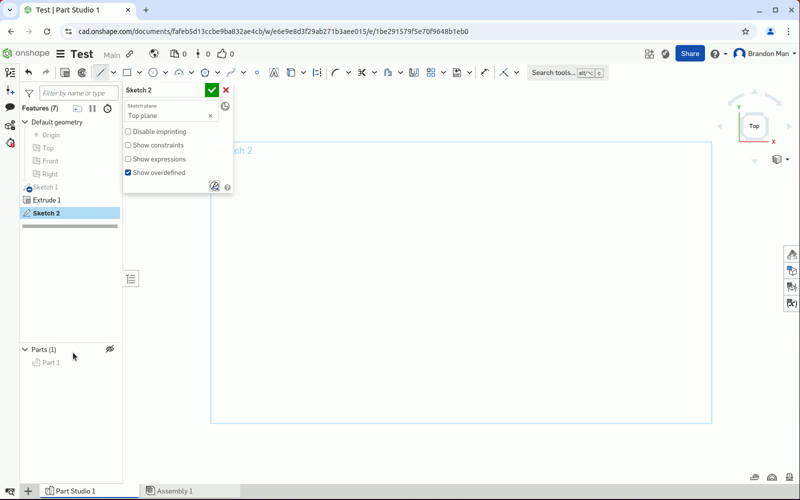
key_down(shift)
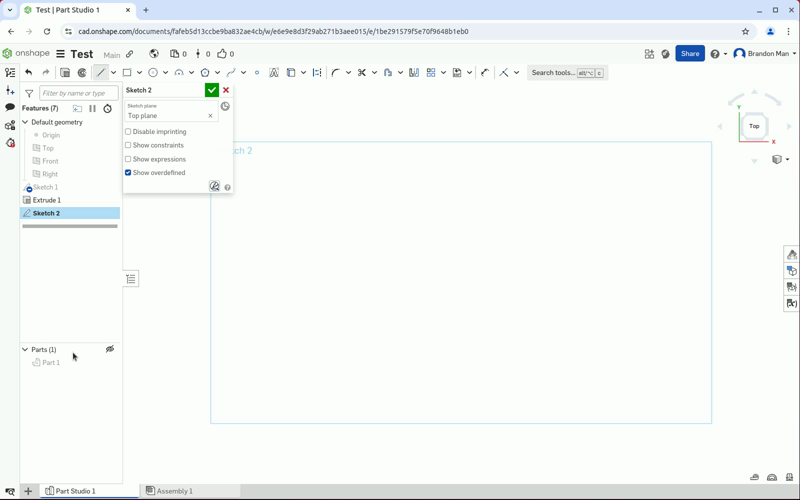
mouse_move(416, 327)
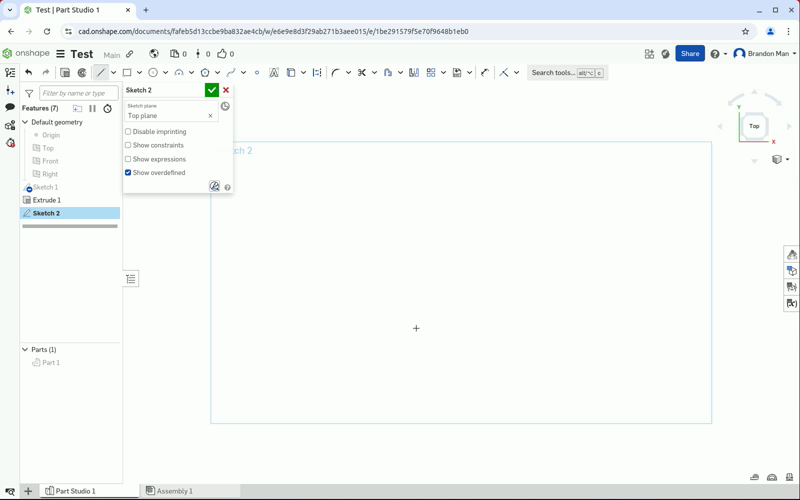
click(416, 327)
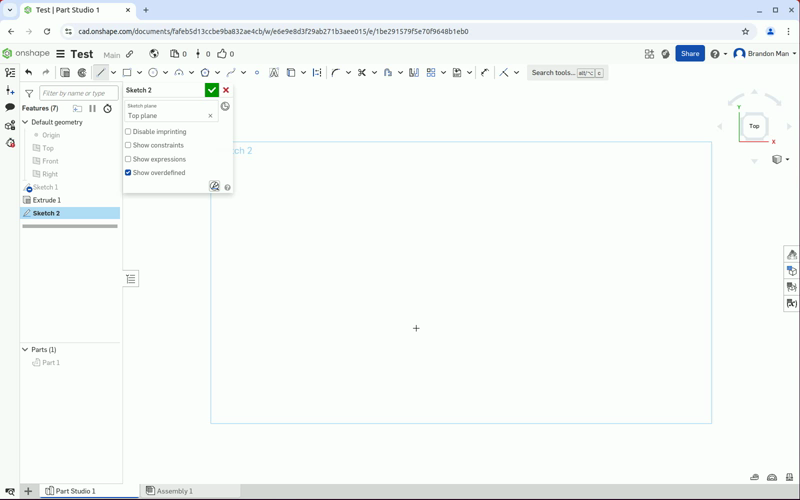
key_up(shift)
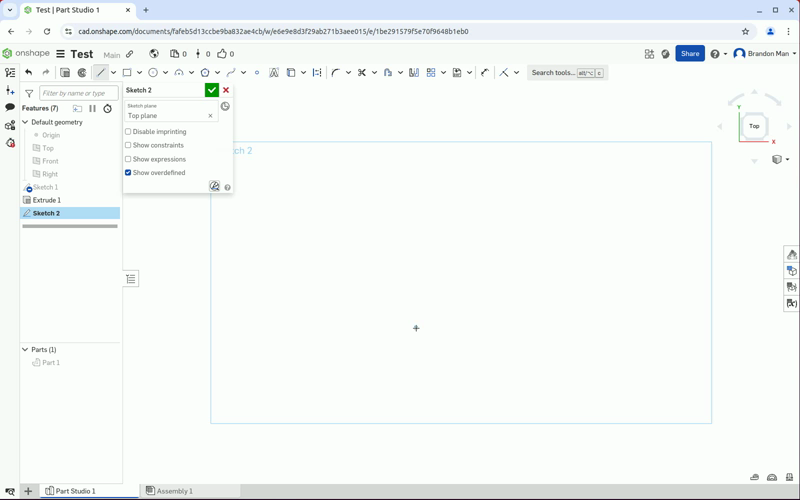
key_down(shift)
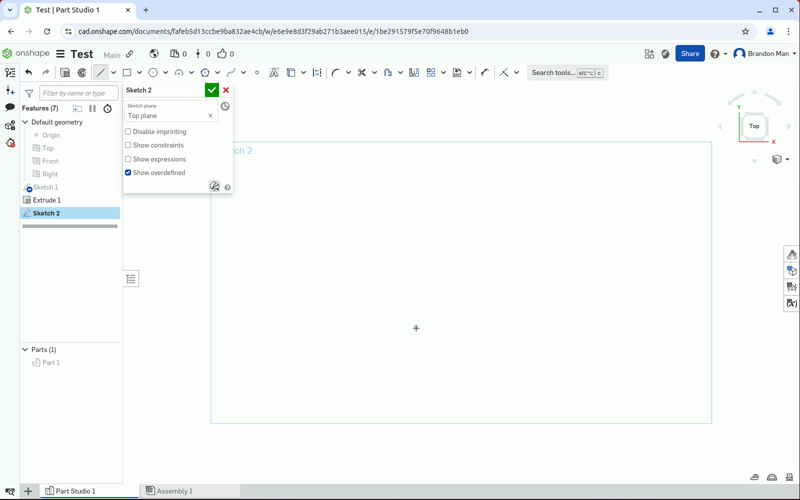
mouse_move(506, 327)
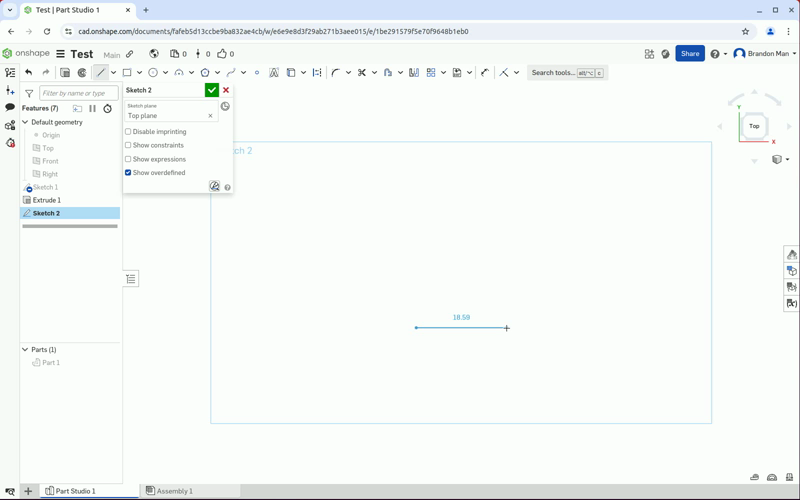
click(506, 327)
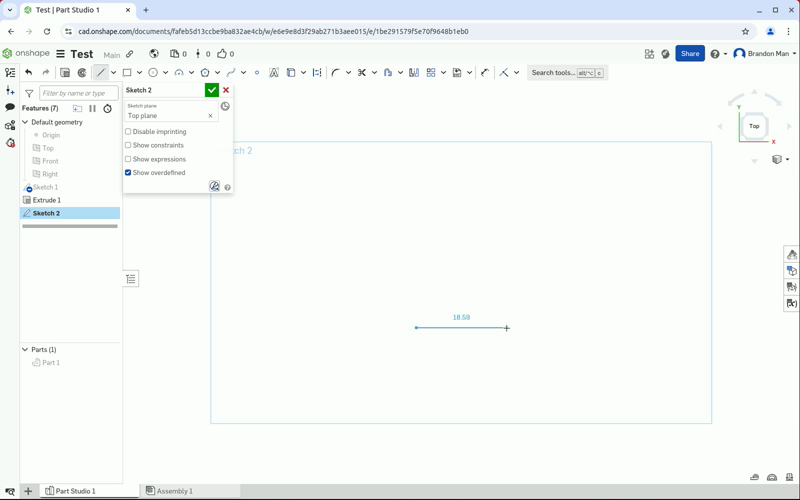
key_up(shift)
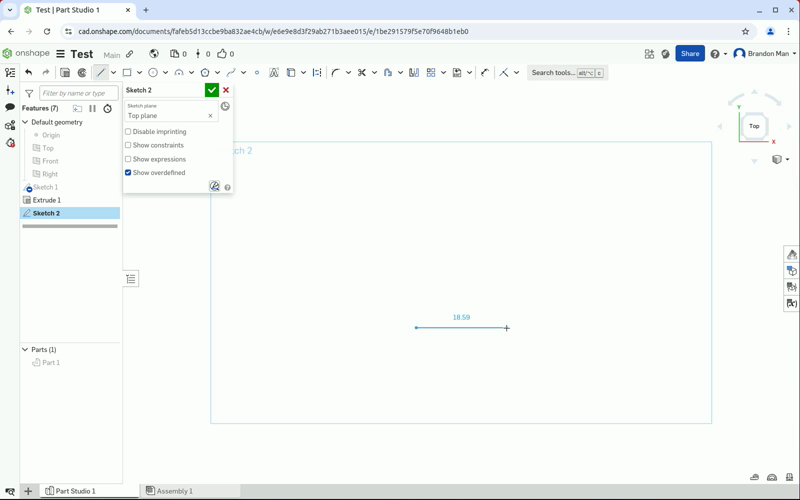
key_down(shift)
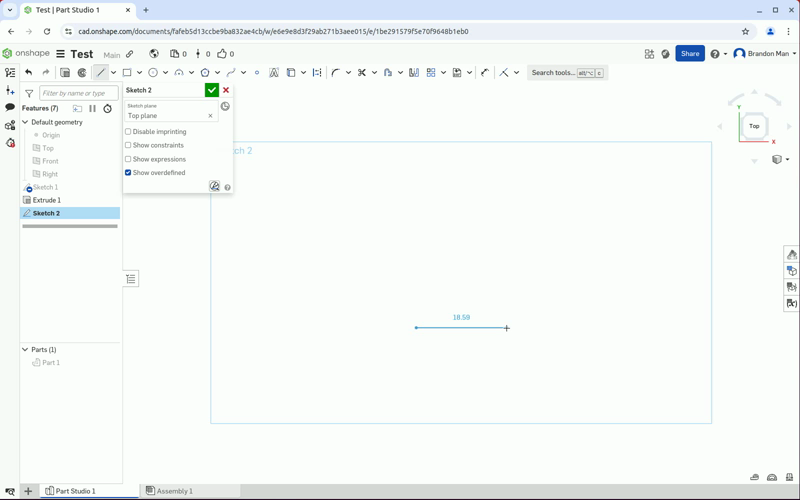
mouse_move(506, 237)
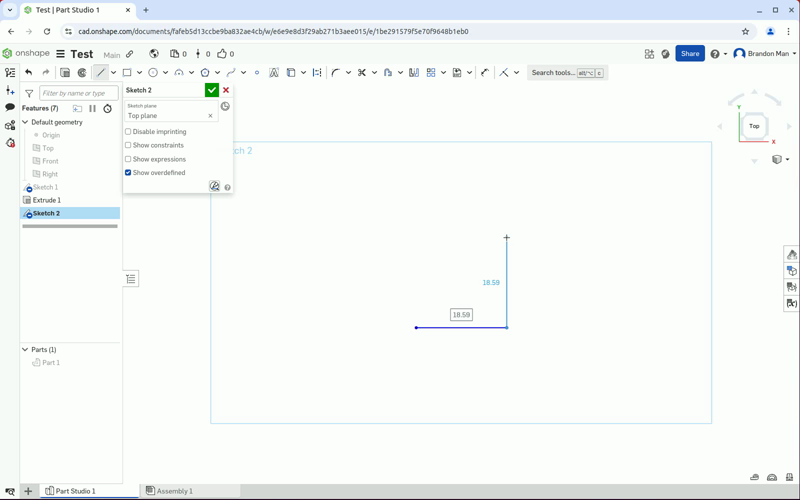
click(506, 237)
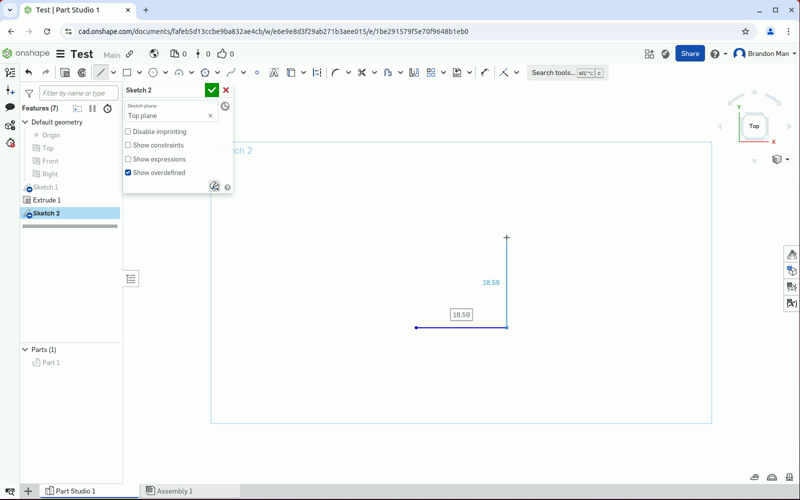
key_up(shift)
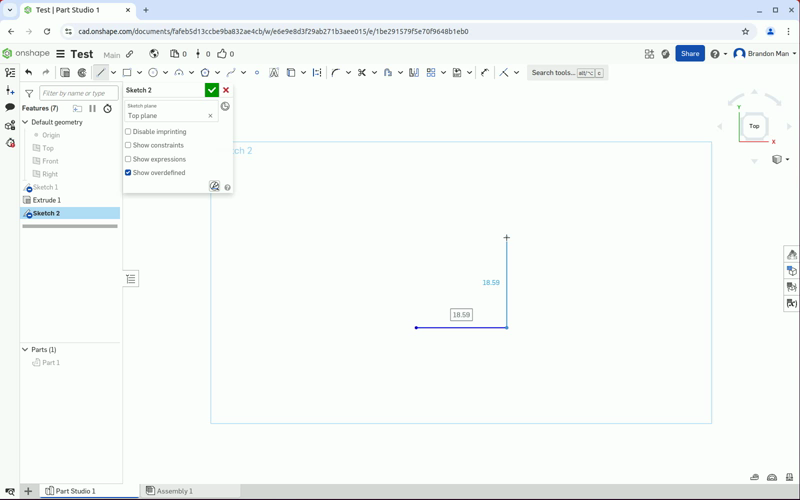
key_down(shift)
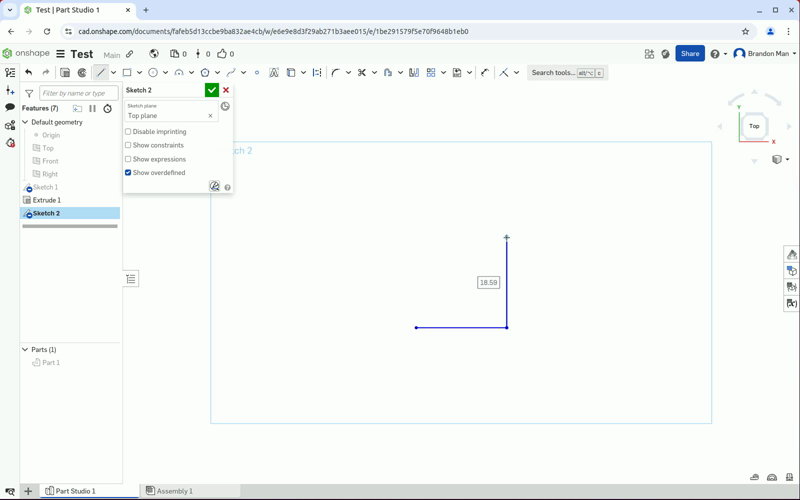
mouse_move(416, 237)
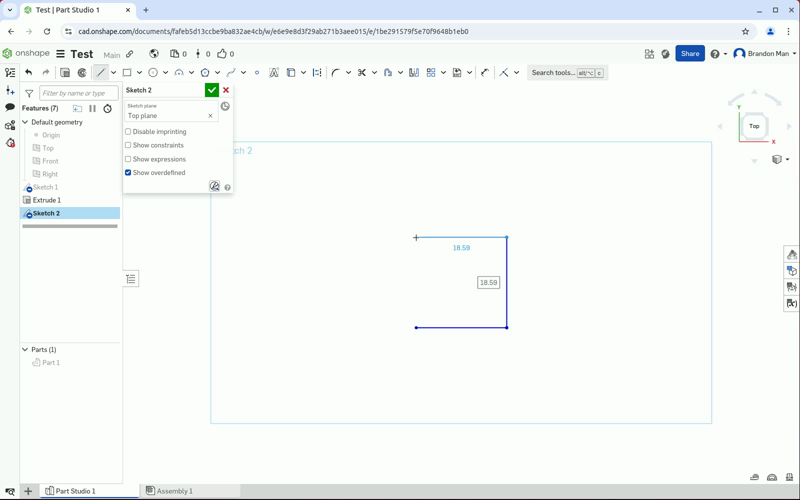
click(416, 237)
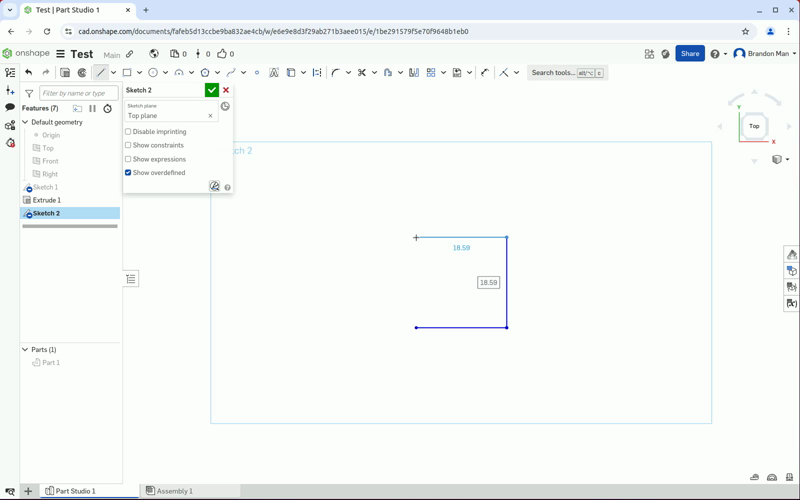
key_up(shift)
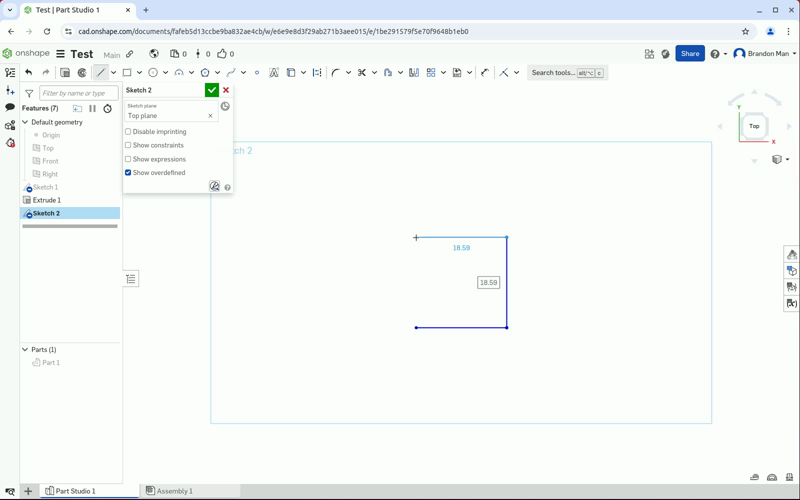
key_down(shift)
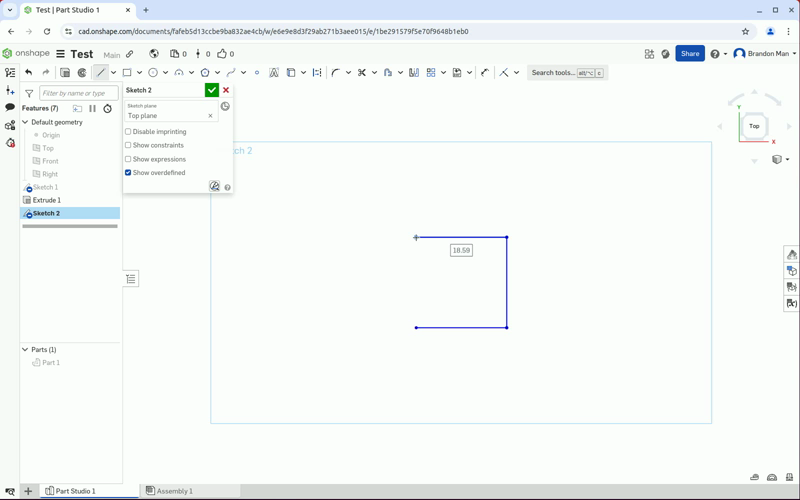
mouse_move(416, 327)
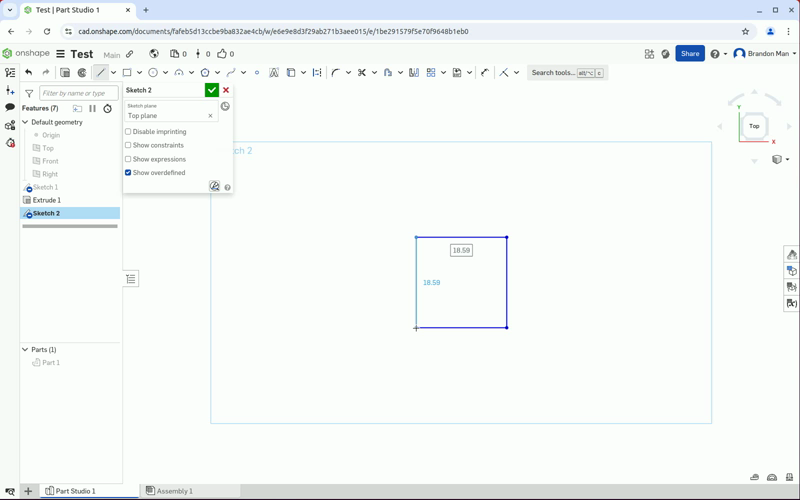
key_up(shift)
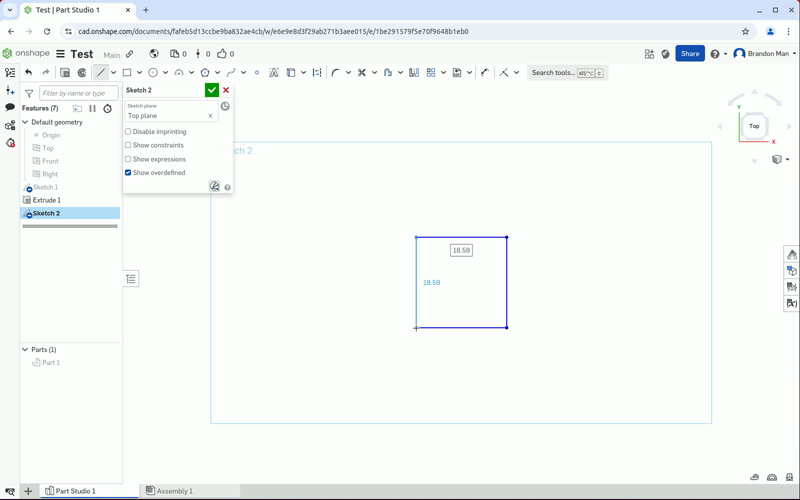
click(416, 327)
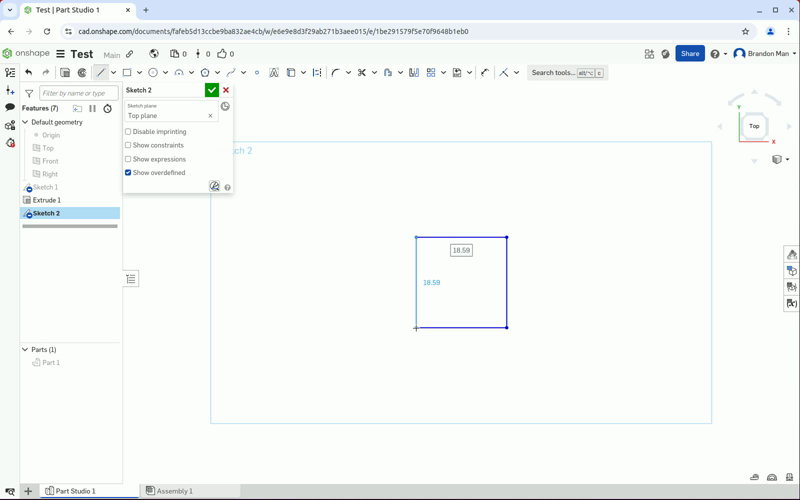
key(esc)
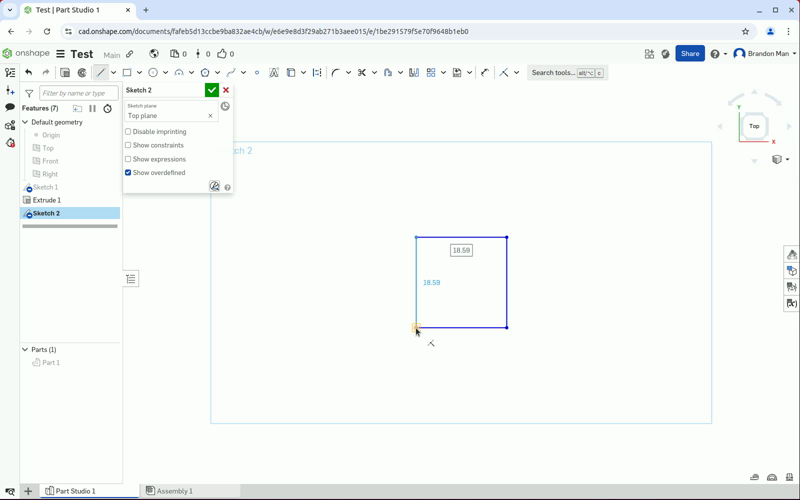
key(c)
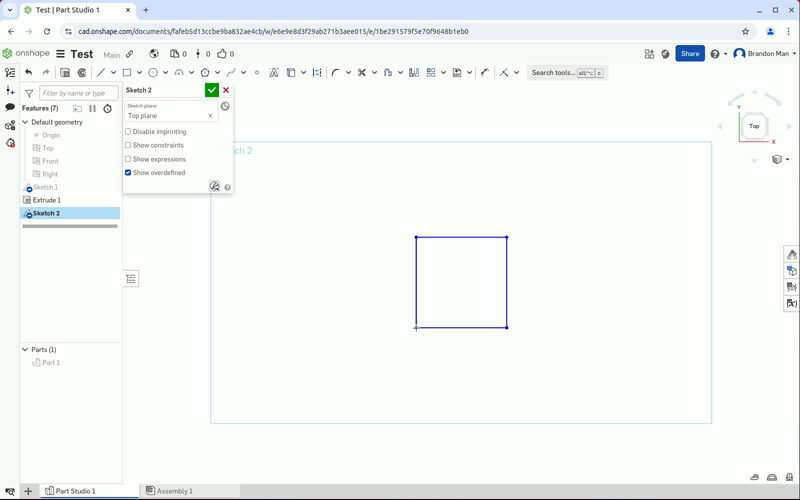
key_down(shift)
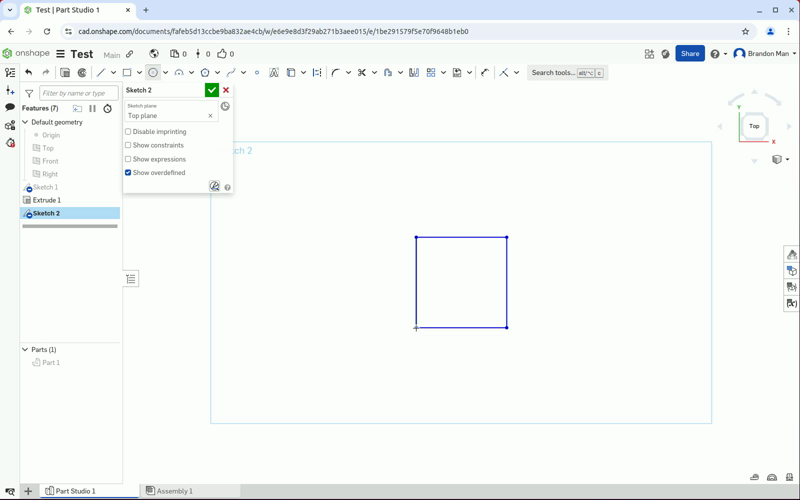
mouse_move(461, 281)
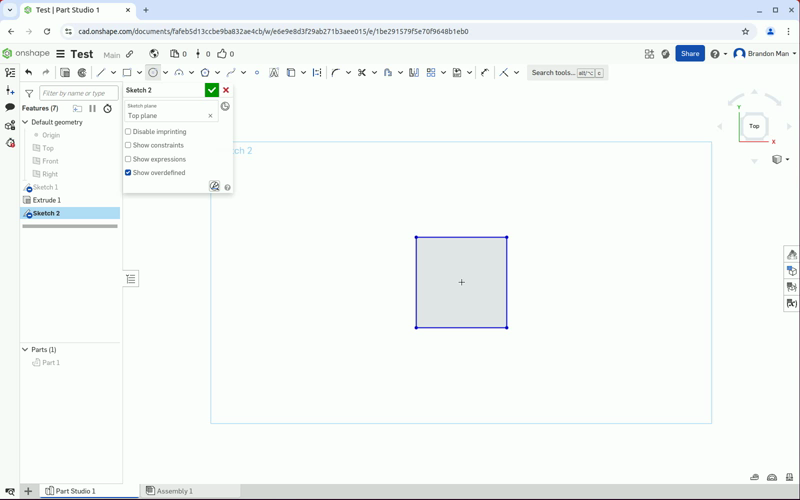
click(461, 281)
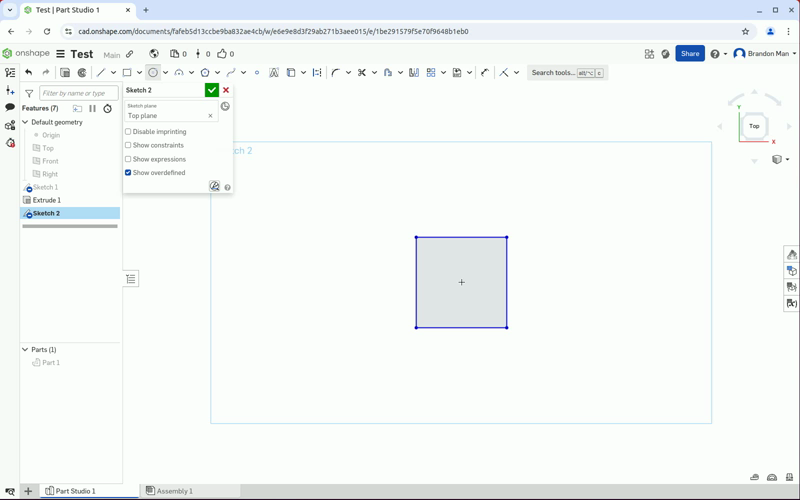
key_up(shift)
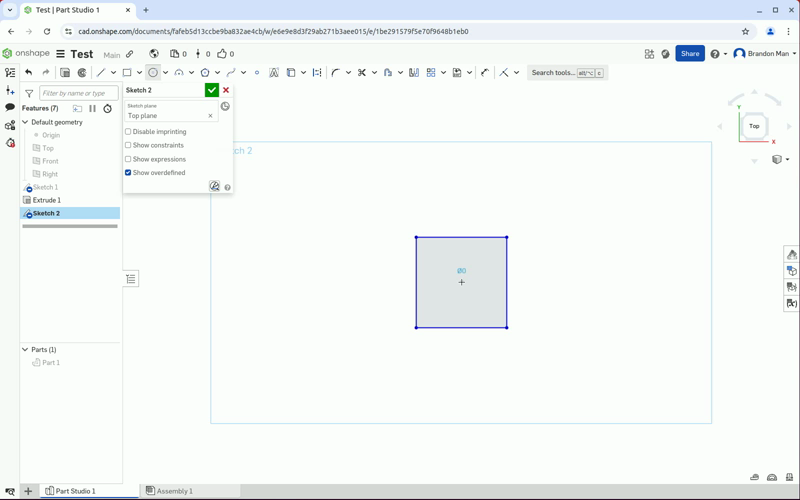
mouse_move(473, 281)
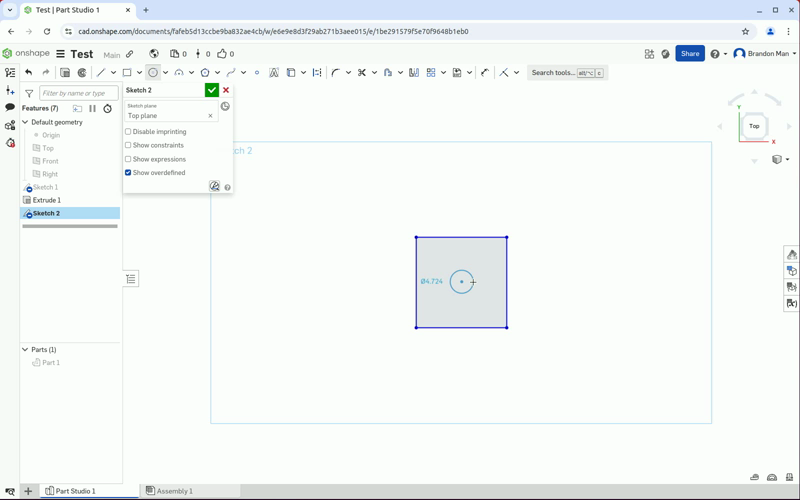
click(473, 281)
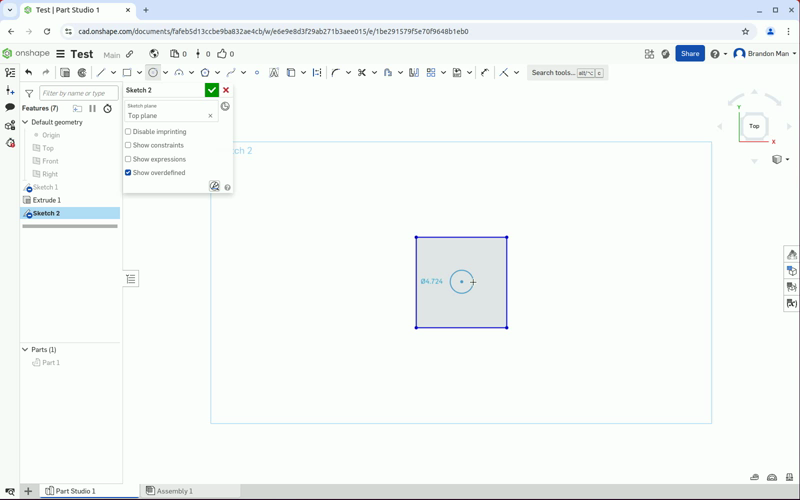
key(esc)
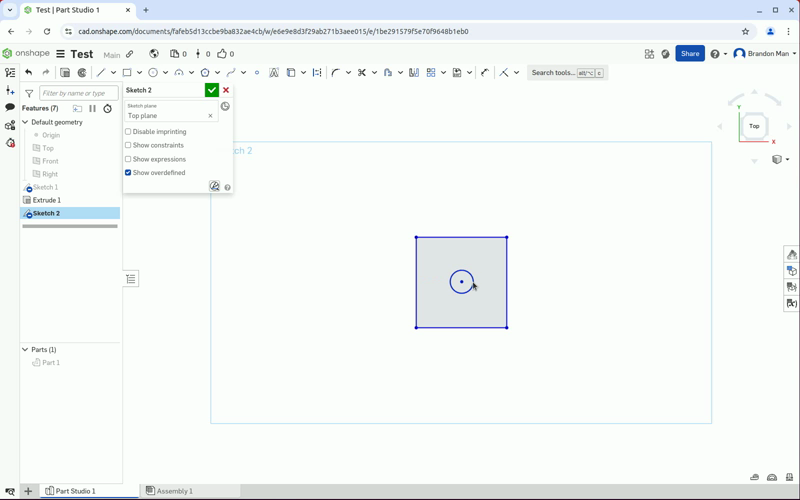
mouse_move(489, 307)
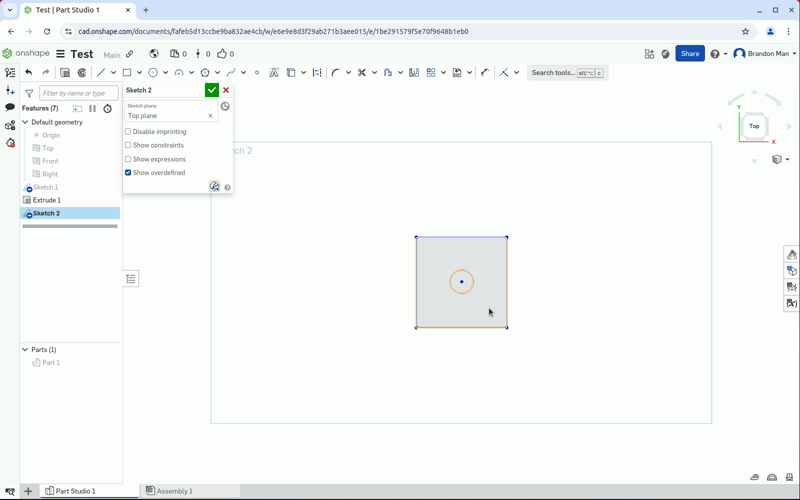
click(489, 307)
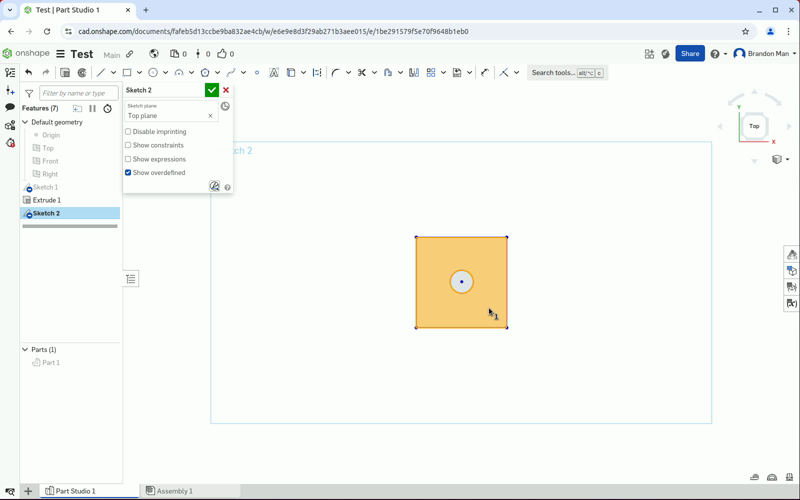
mouse_move(73, 352)
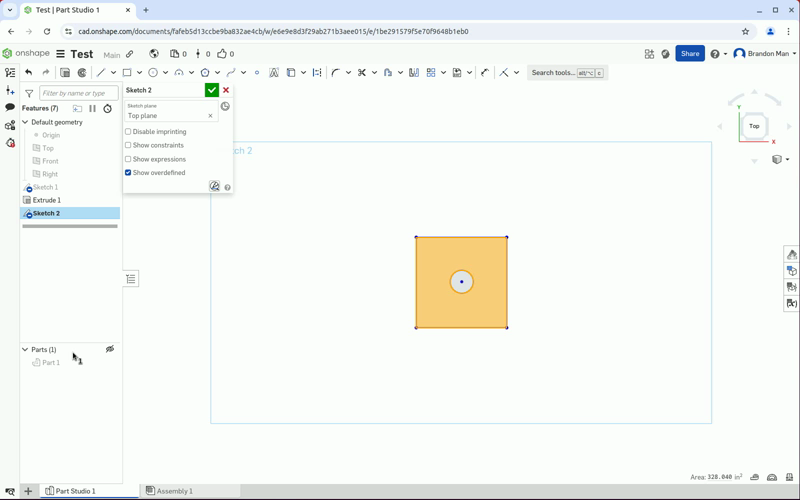
key(shift+y)
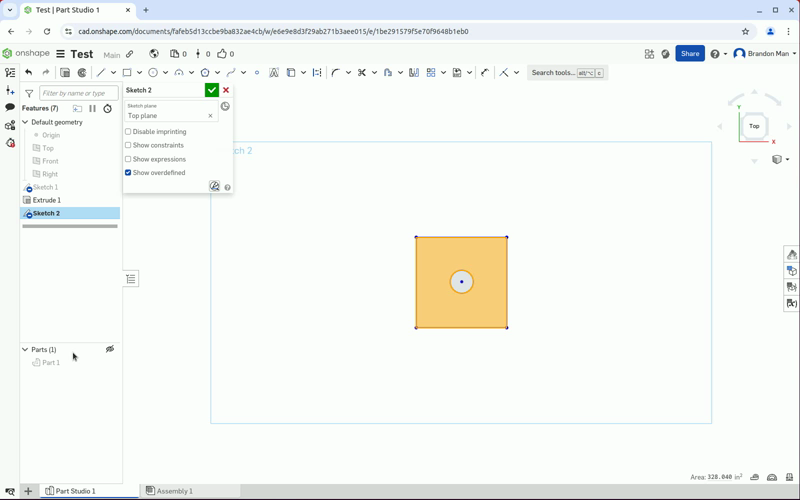
key(shift+e)
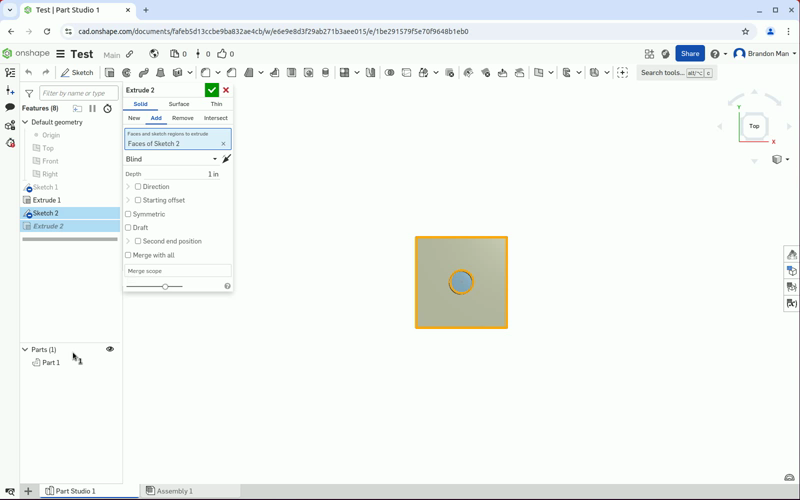
mouse_move(143, 106)
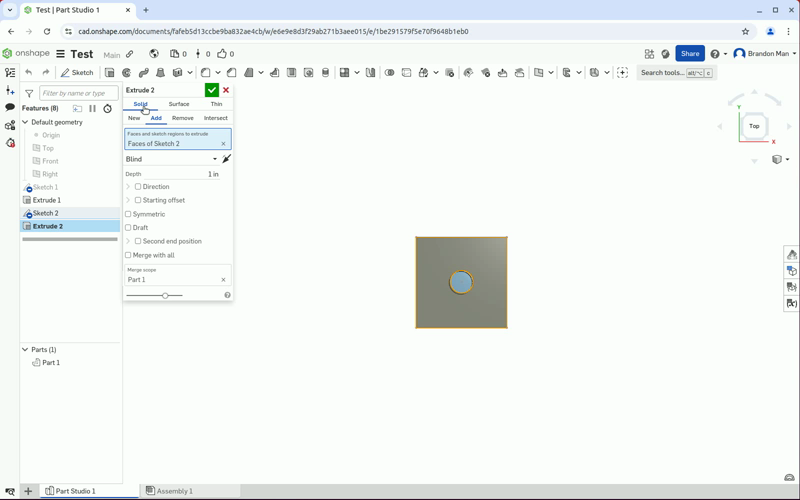
click(143, 106)
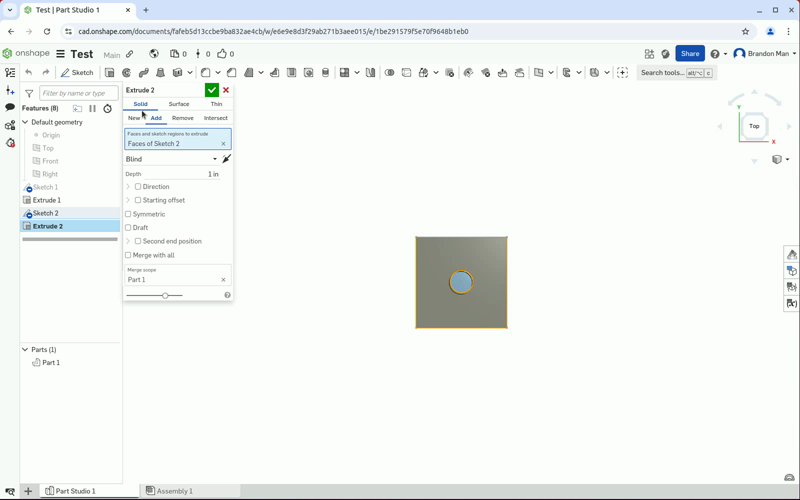
mouse_move(137, 120)
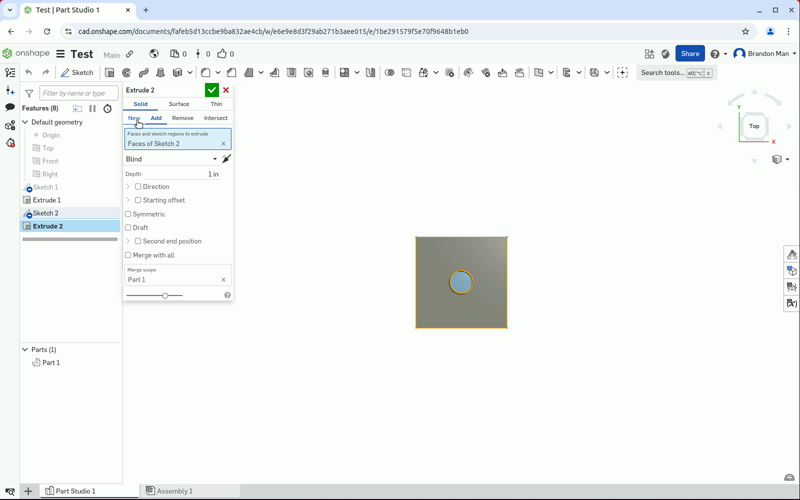
click(137, 120)
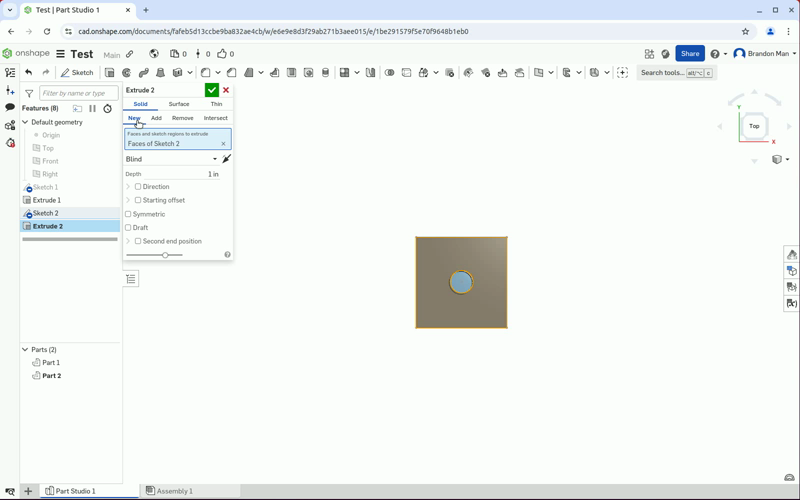
key(tab, 4)
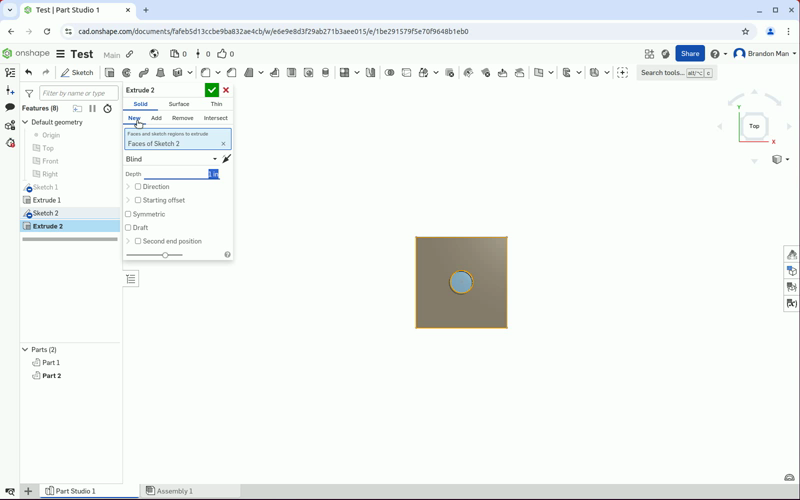
text(-4.574)
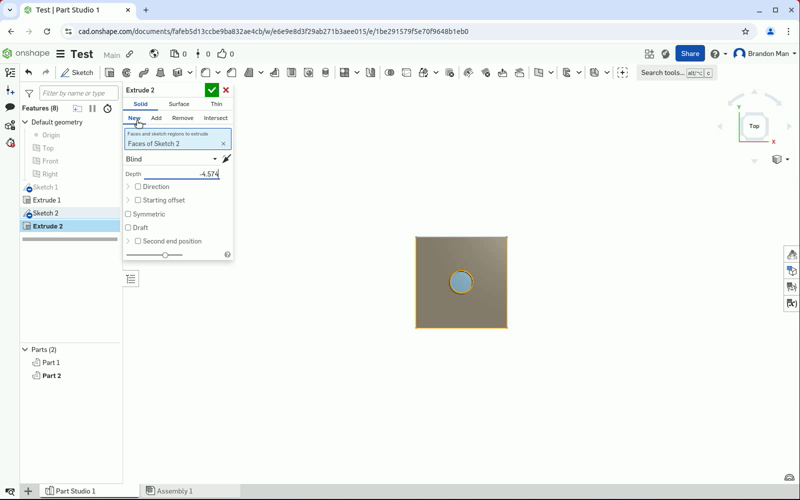
key(enter)
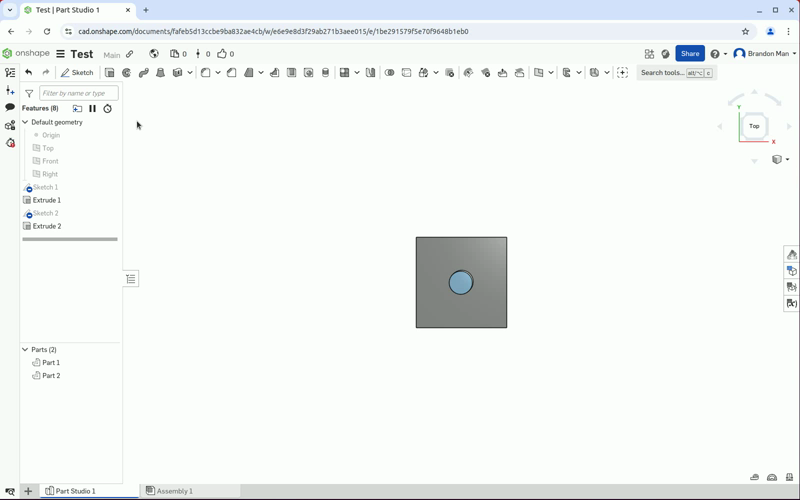
key(shift+h)
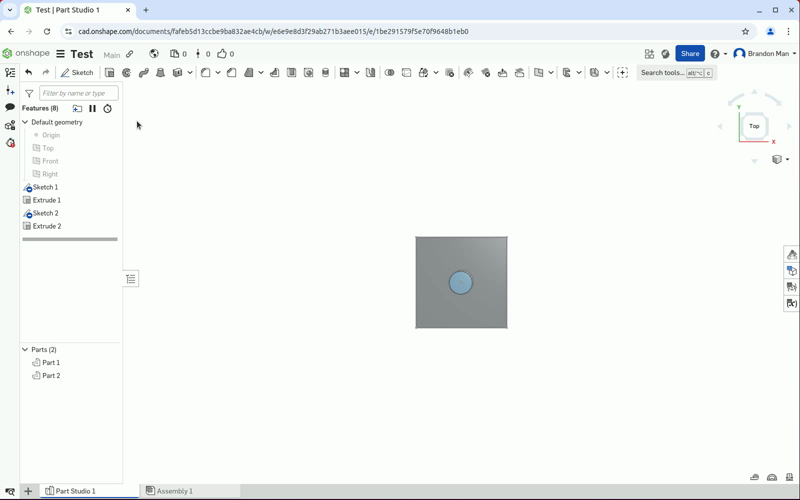
key(shift+h)
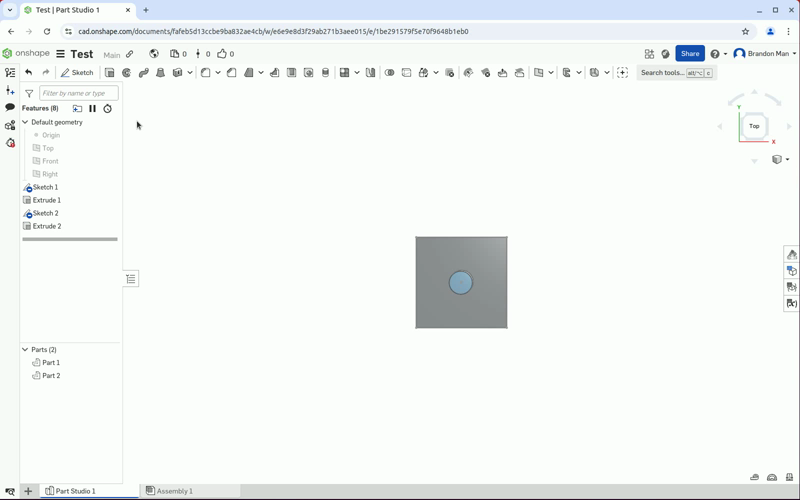
key(shift+7)
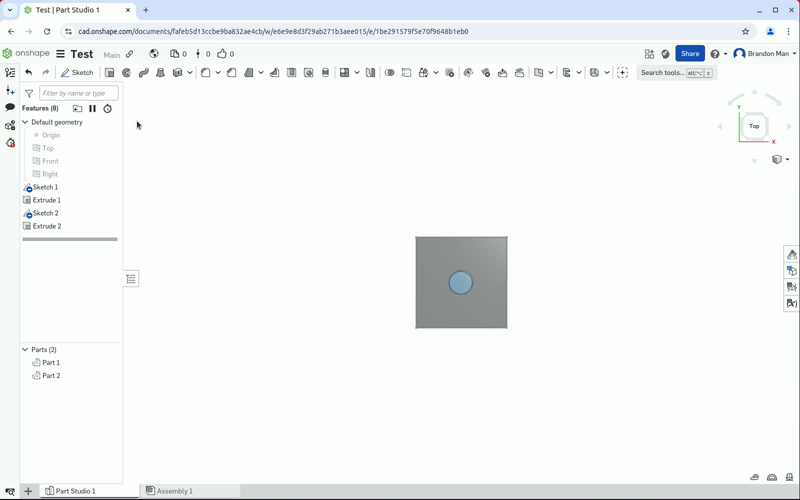
key(up, 3)
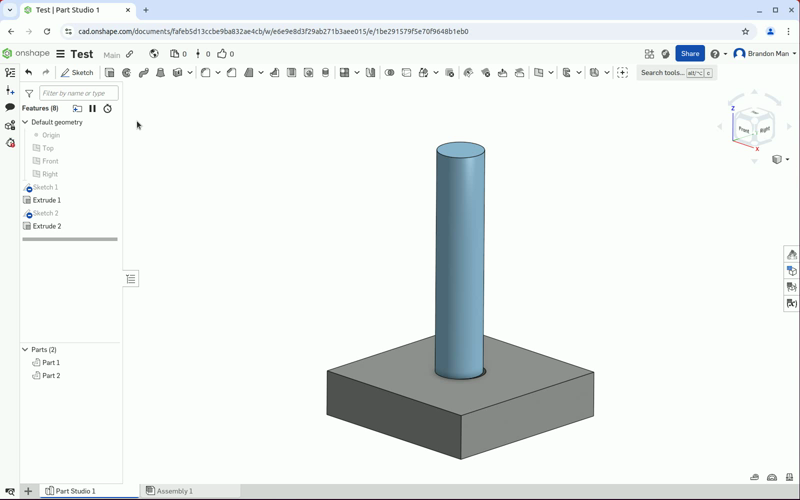
key(left, 3)
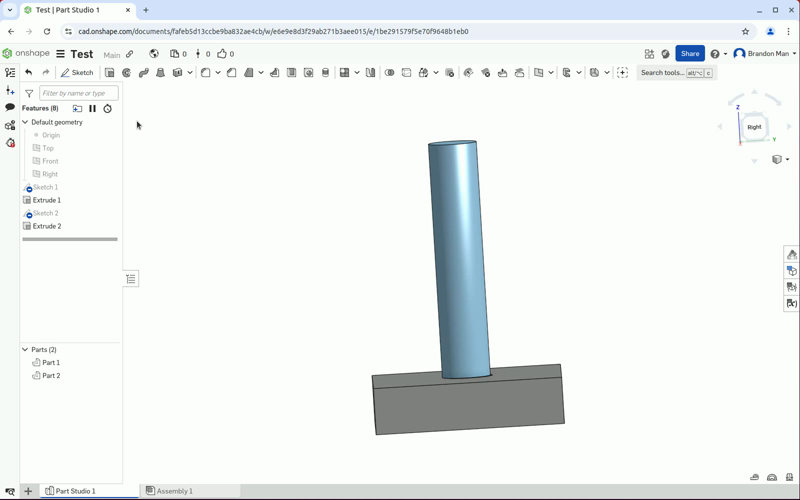
key(right, 3)
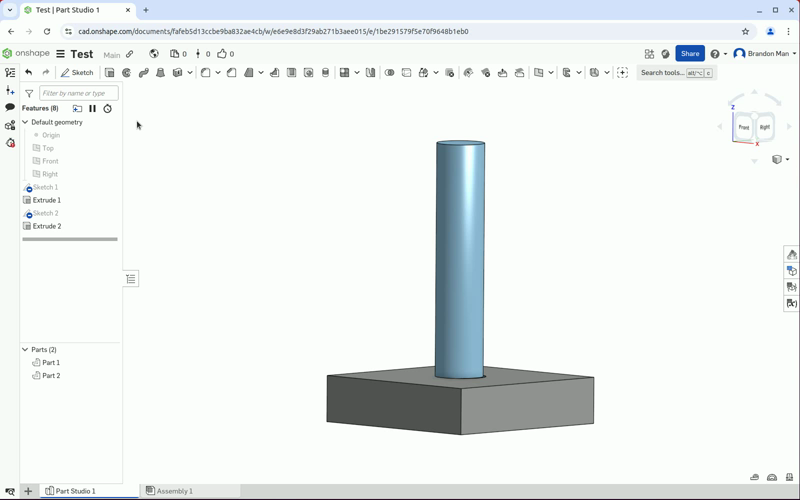
key(down, 3)
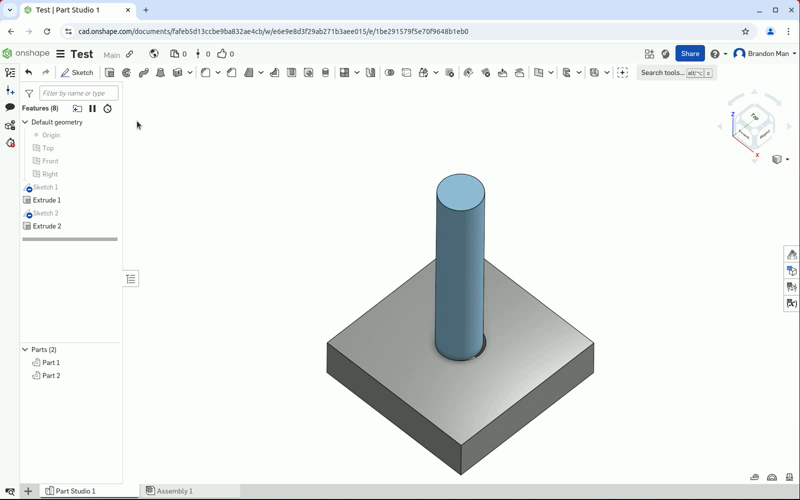
mouse_move(73, 189)
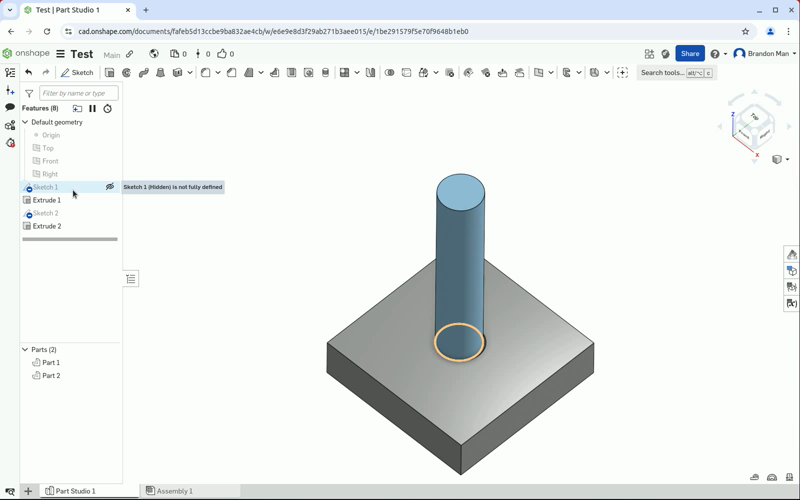
click(73, 189)